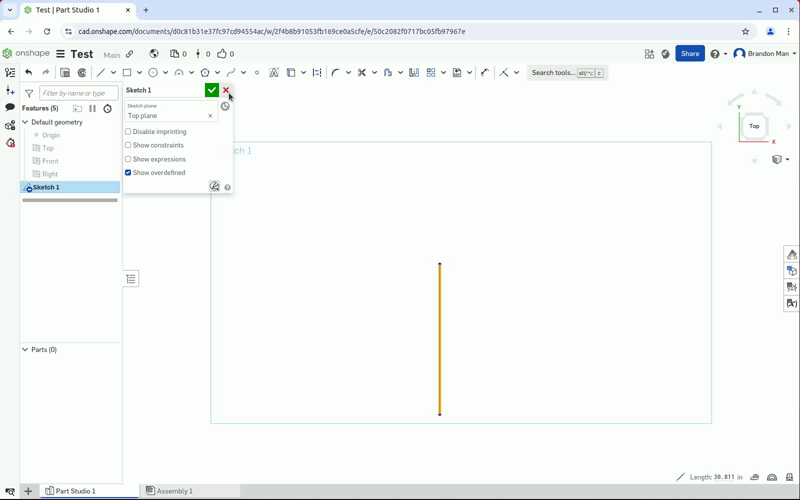
key(shift+h)
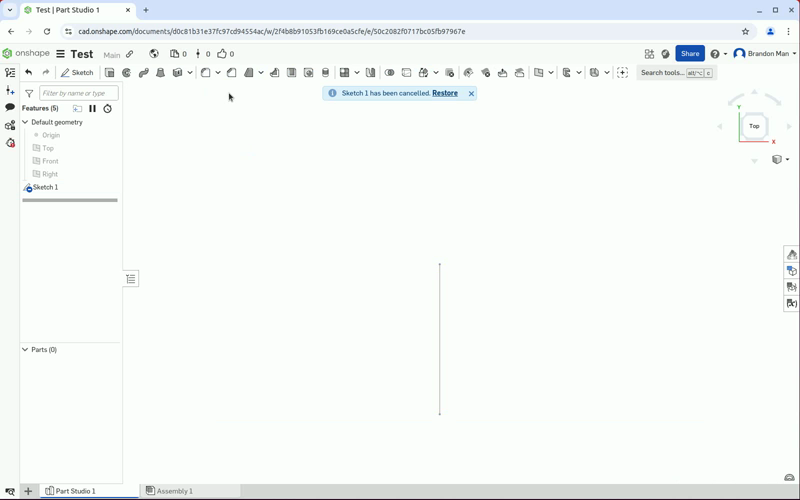
key(shift+s)
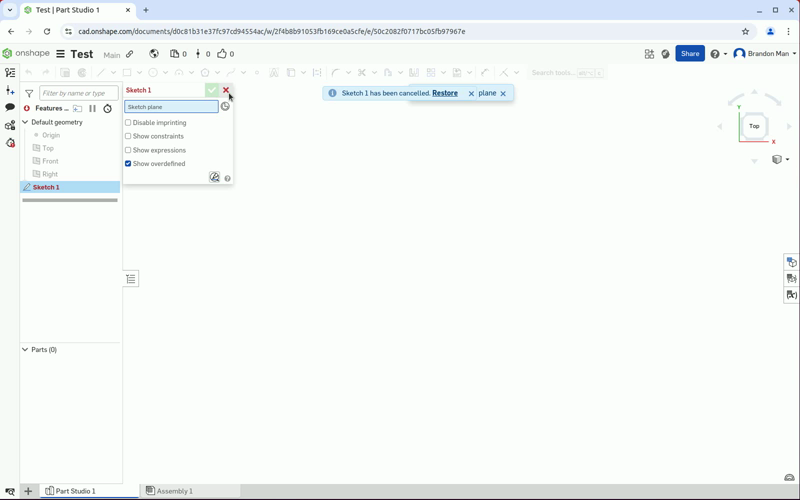
mouse_move(73, 150)
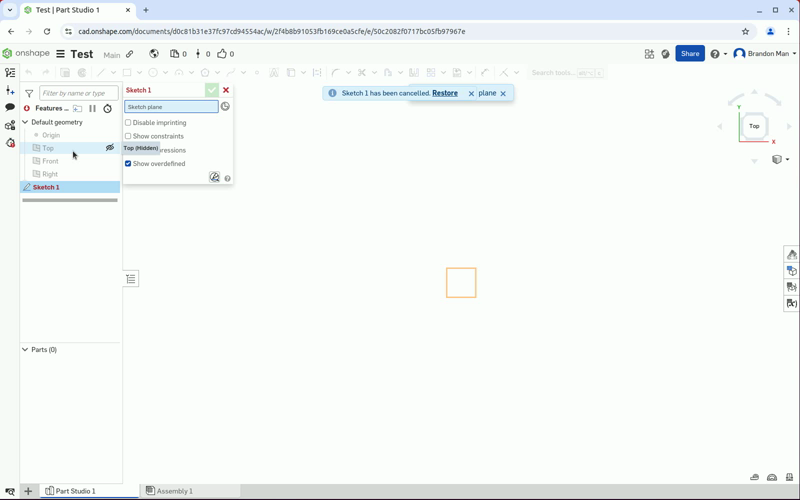
click(73, 150)
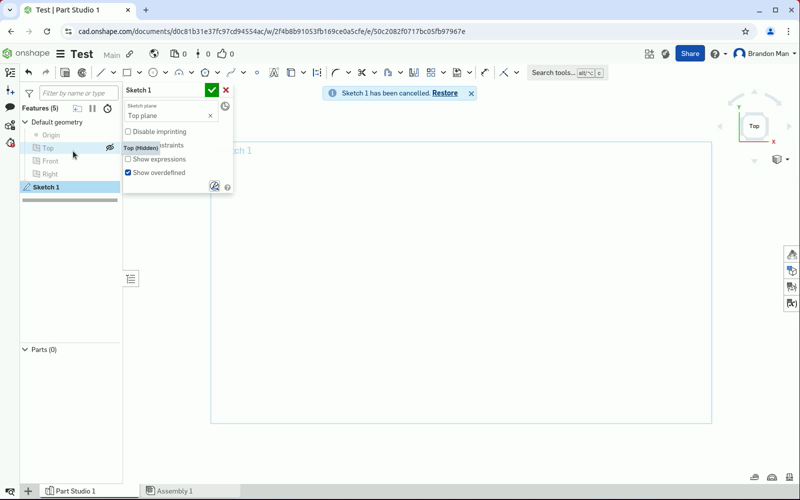
mouse_move(73, 352)
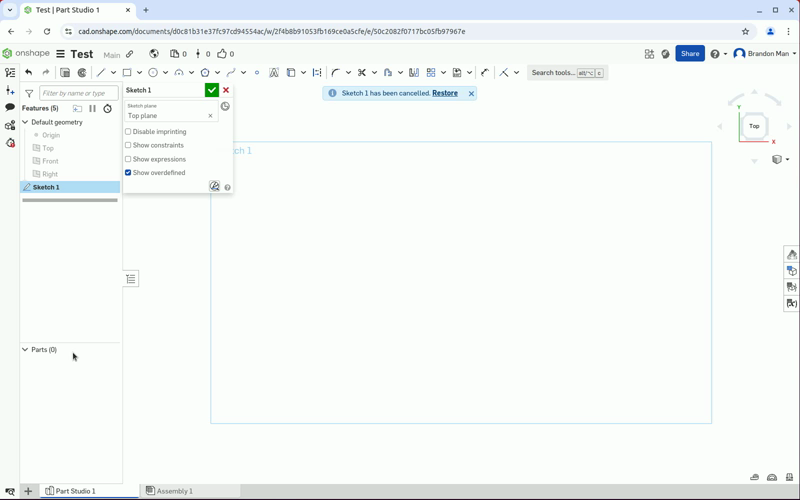
key(y)
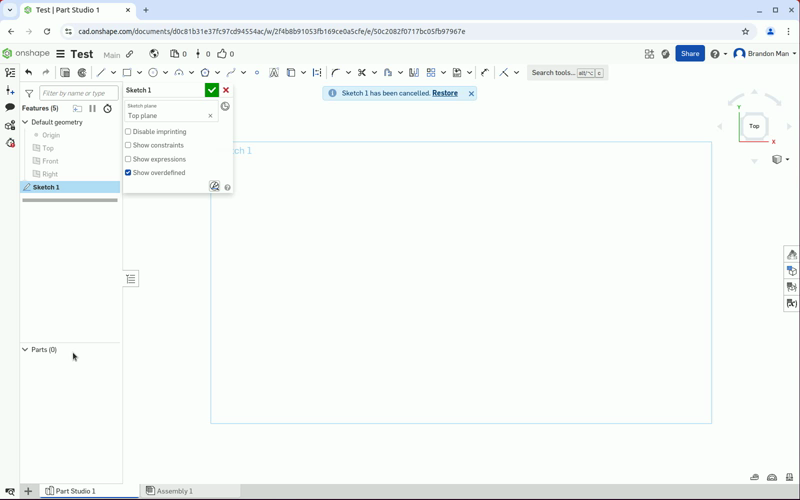
key(l)
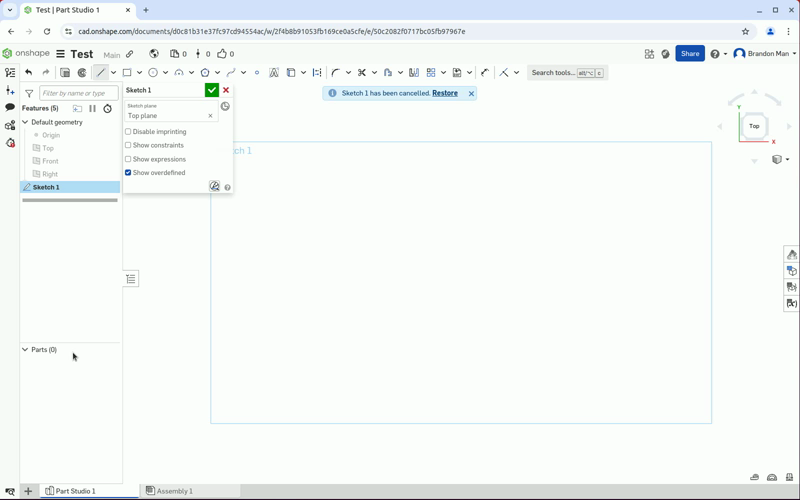
key_down(shift)
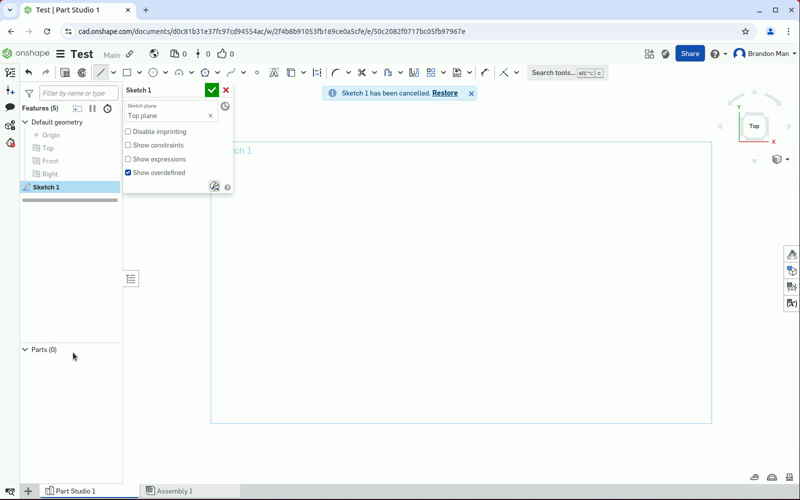
mouse_move(376, 395)
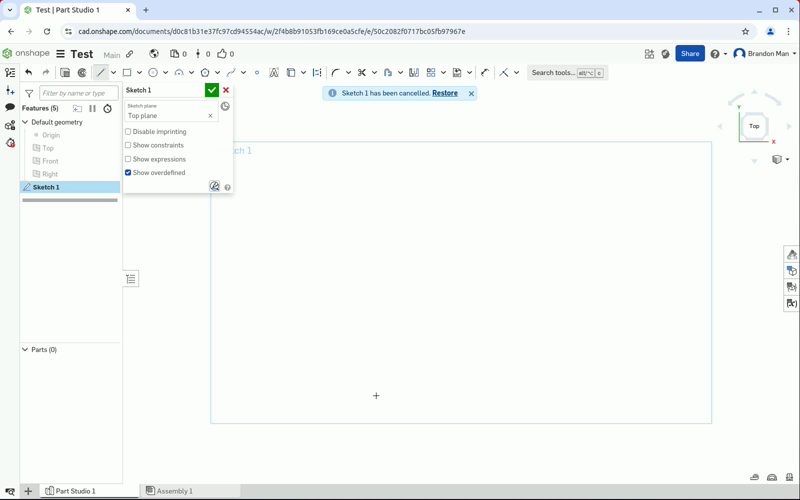
click(376, 395)
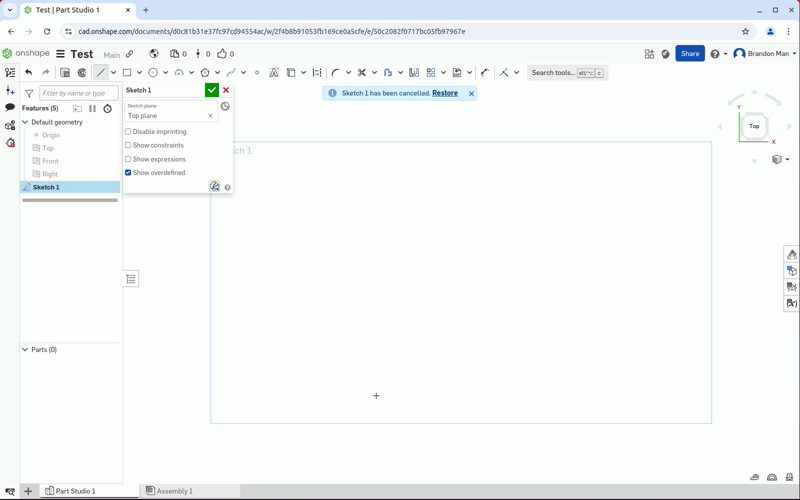
key_up(shift)
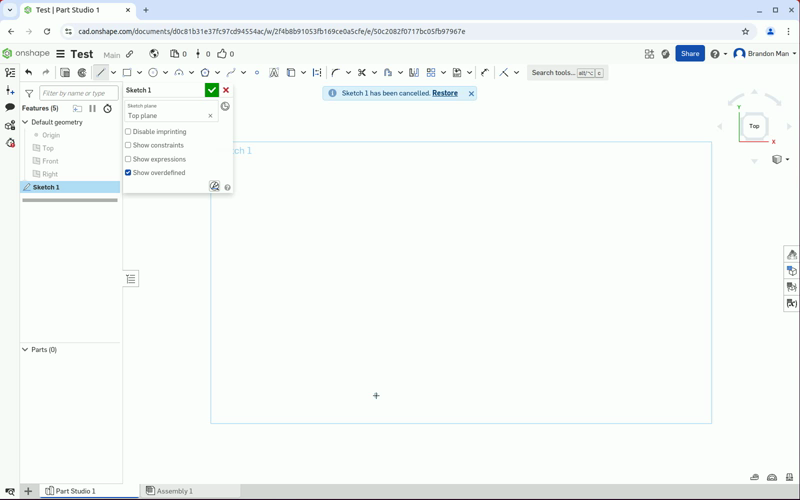
key_down(shift)
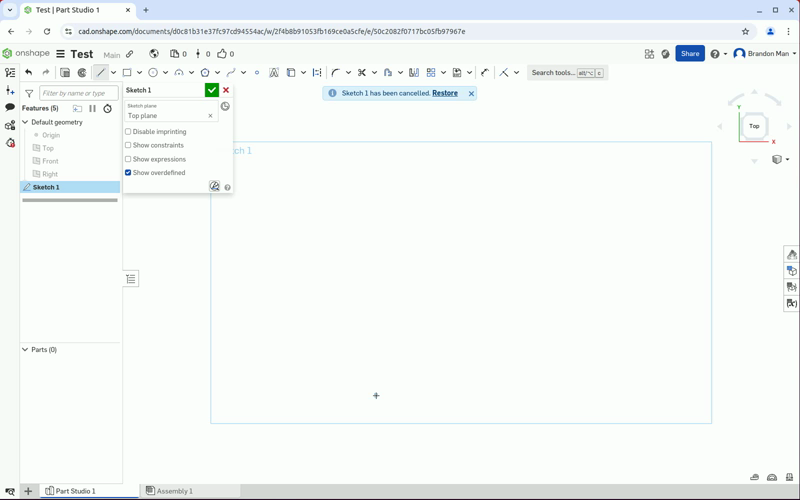
mouse_move(460, 395)
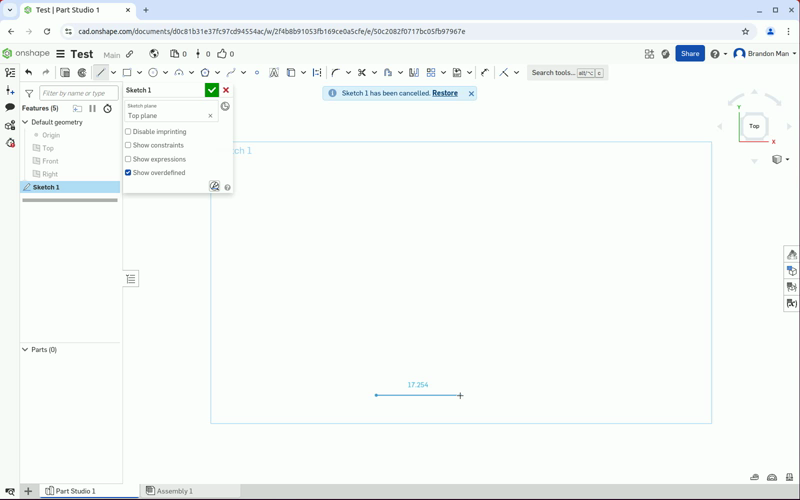
click(460, 395)
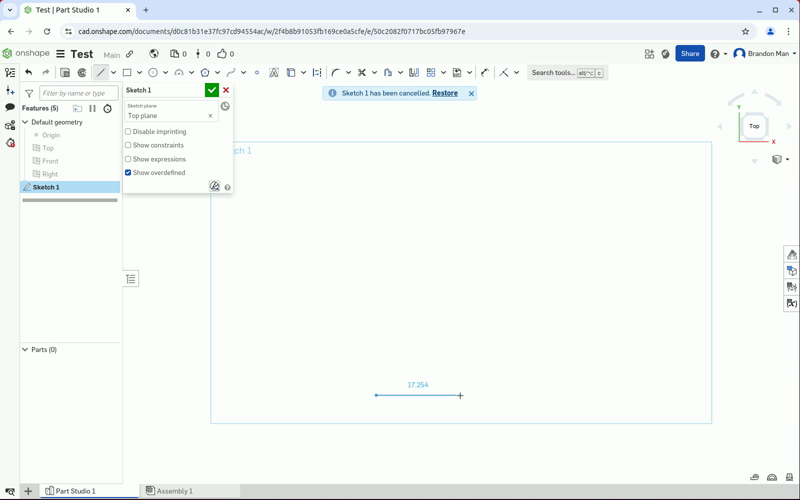
key_up(shift)
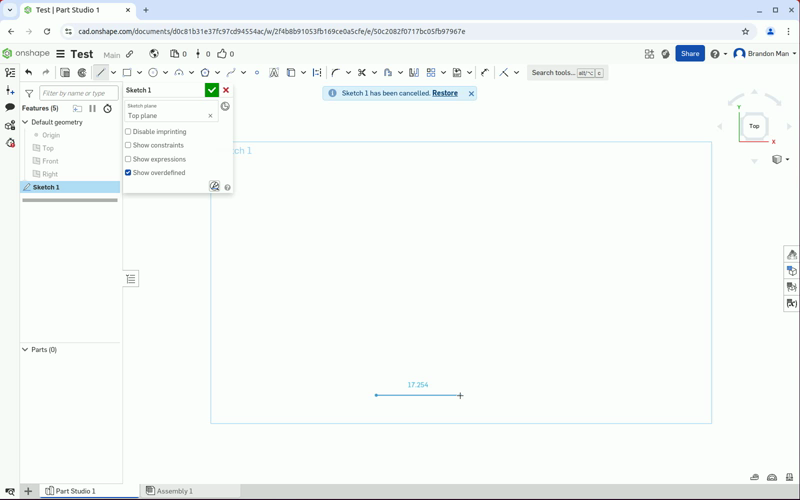
key_down(shift)
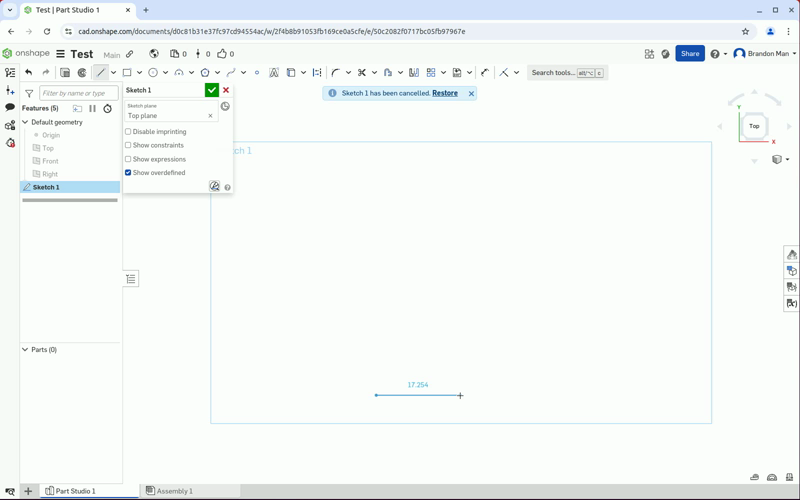
mouse_move(460, 282)
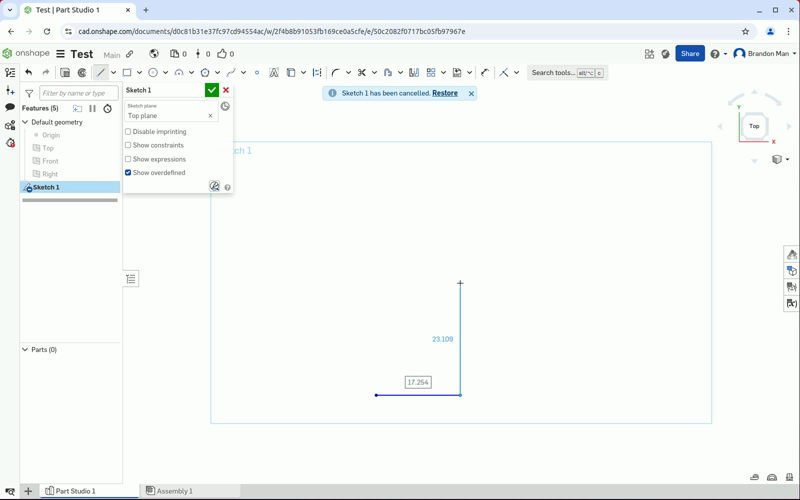
click(460, 282)
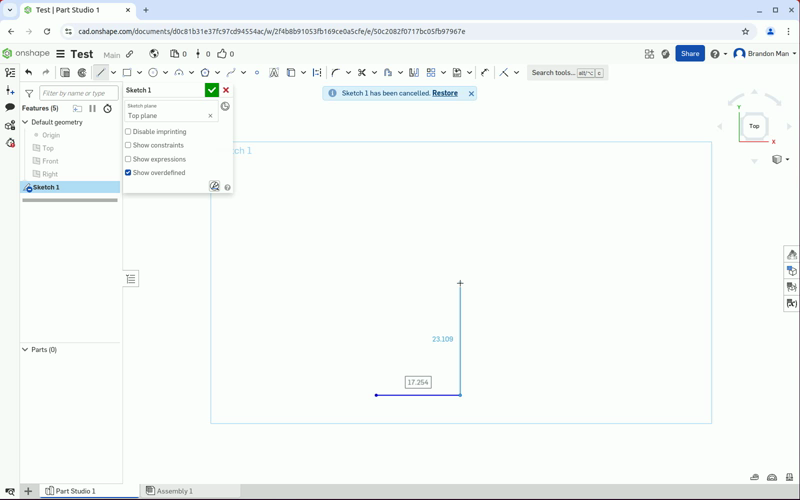
key_up(shift)
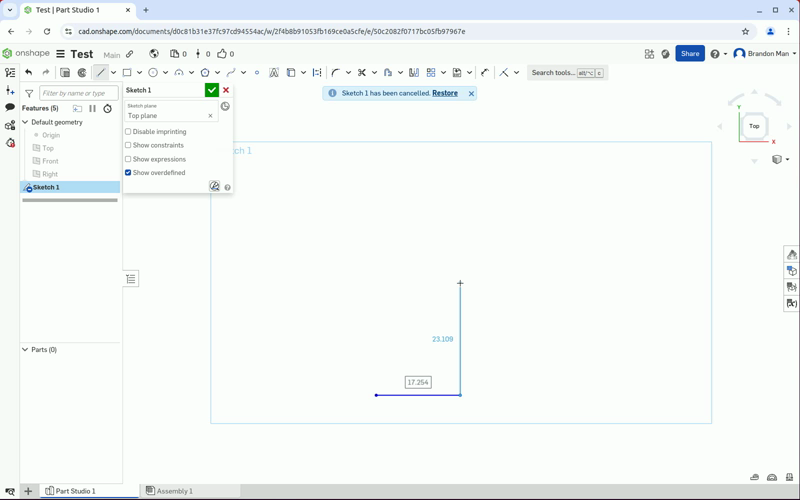
key_down(shift)
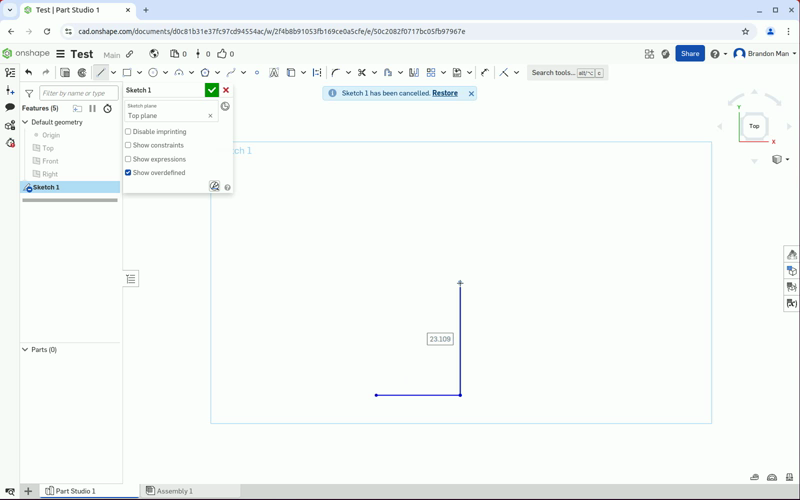
mouse_move(376, 282)
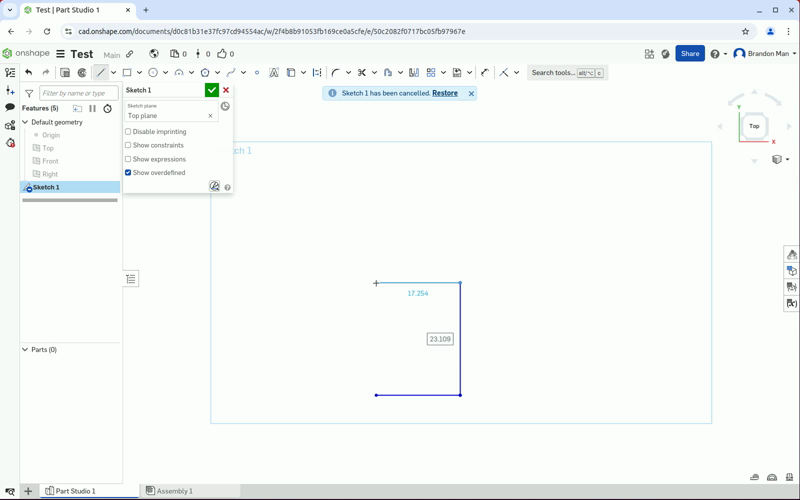
click(376, 282)
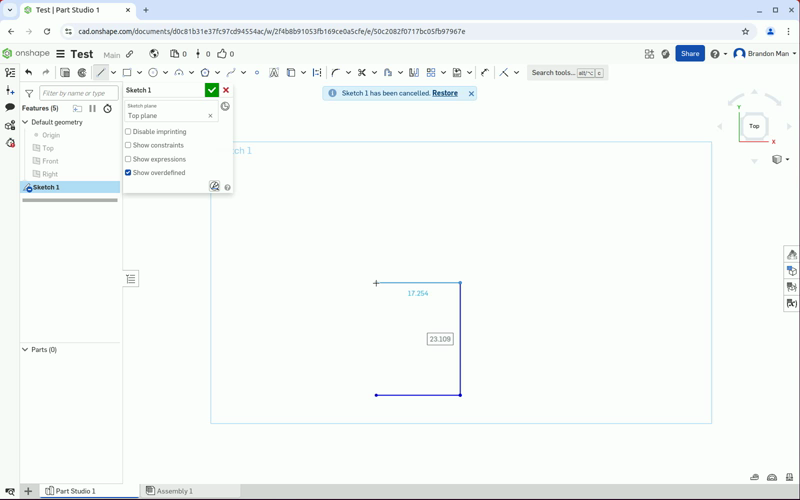
key_up(shift)
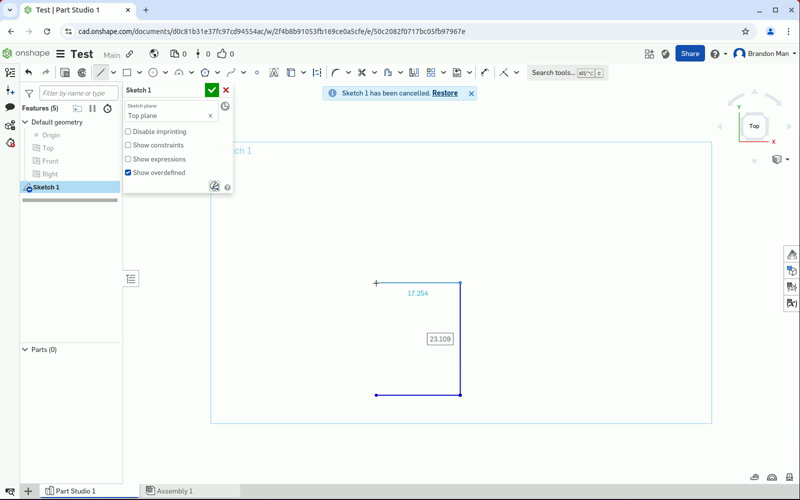
key_down(shift)
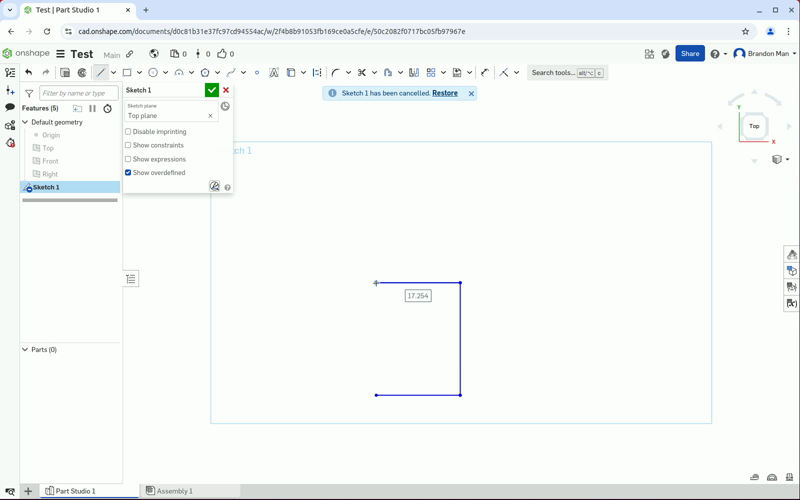
mouse_move(376, 395)
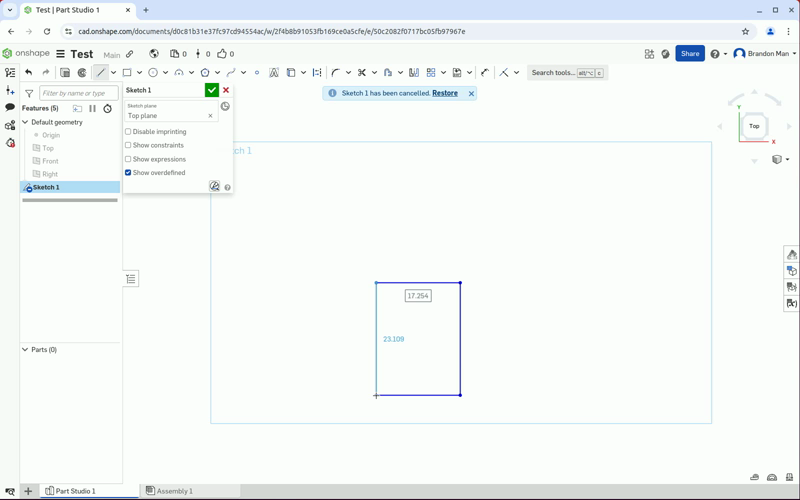
key_up(shift)
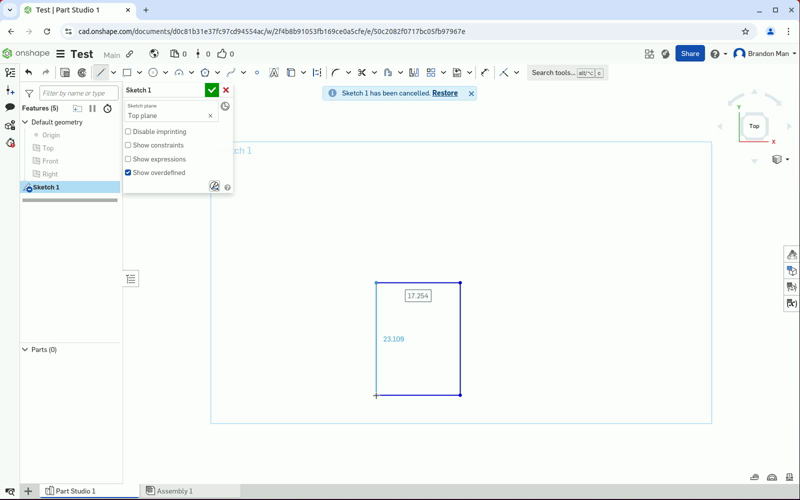
click(376, 395)
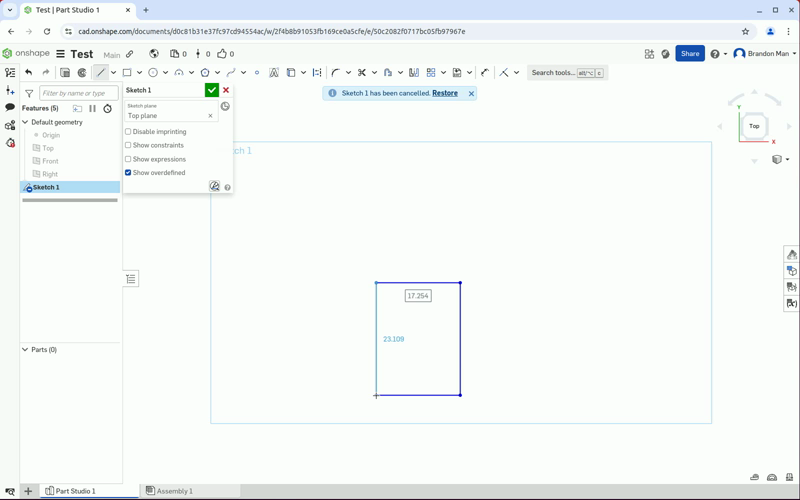
key(esc)
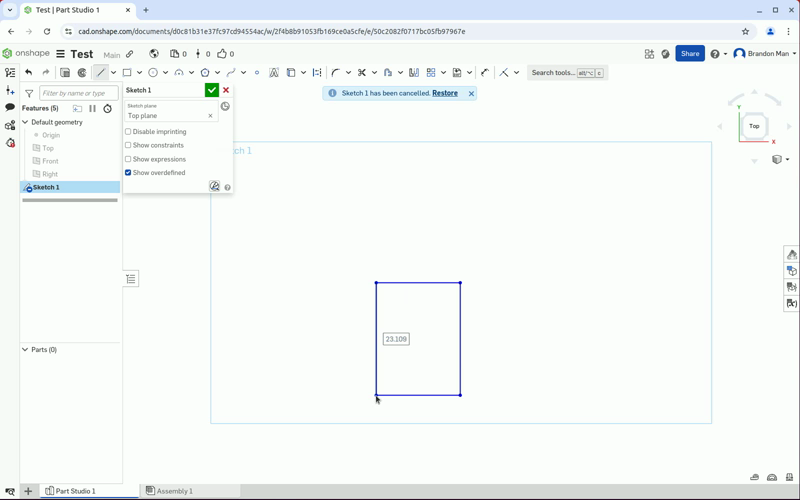
mouse_move(416, 387)
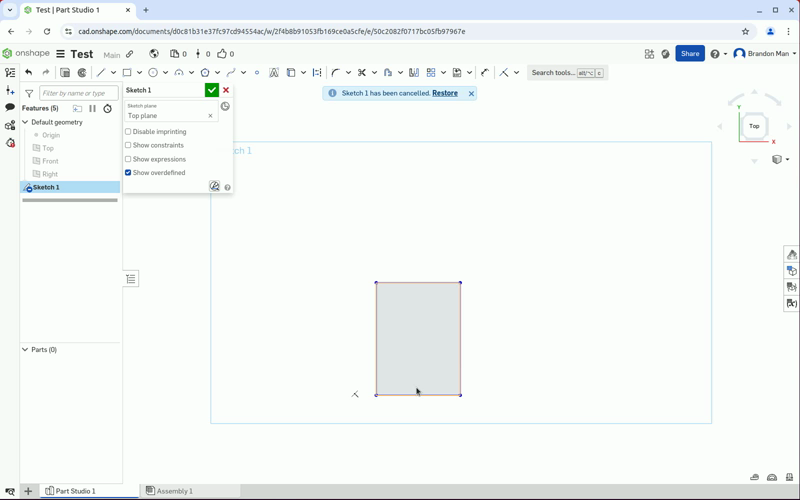
click(416, 387)
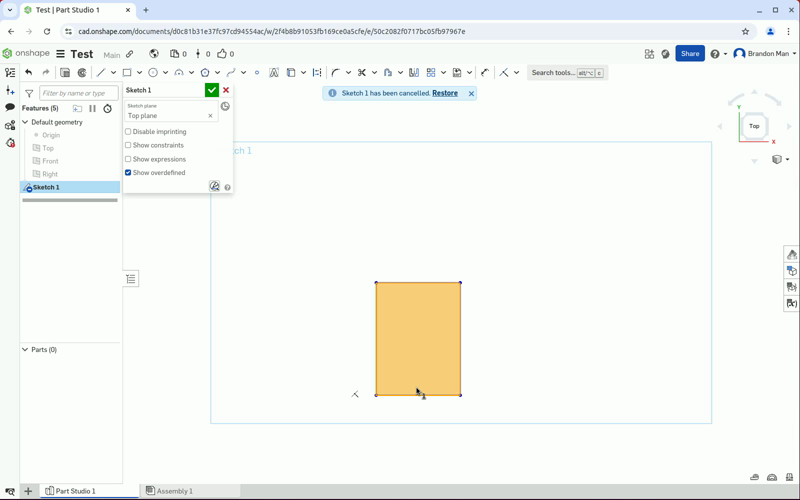
mouse_move(73, 352)
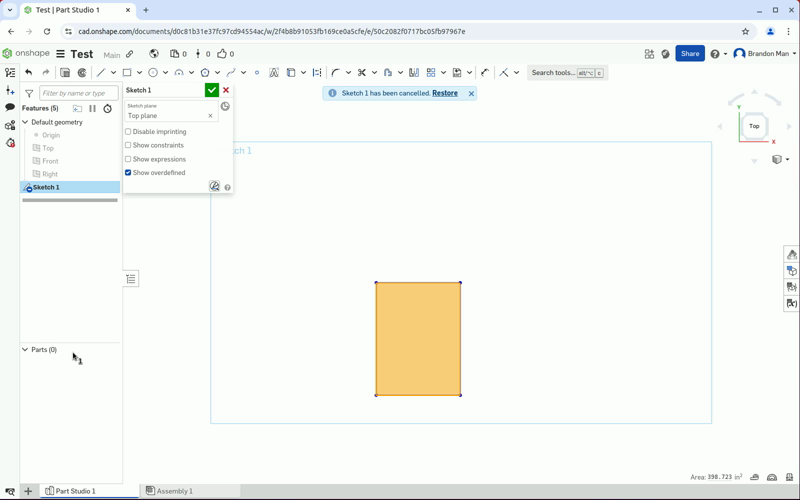
key(shift+y)
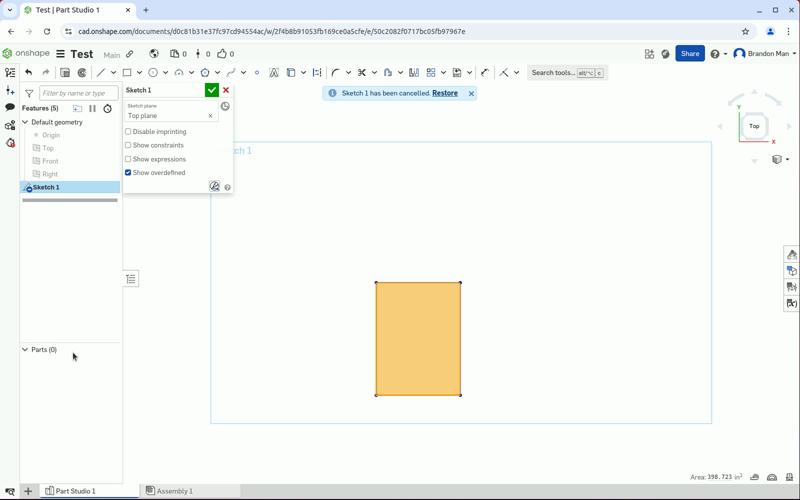
key(shift+e)
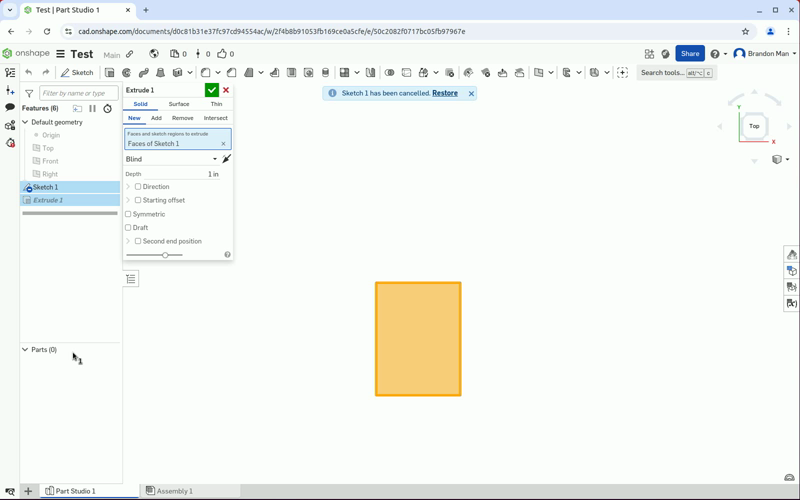
mouse_move(143, 106)
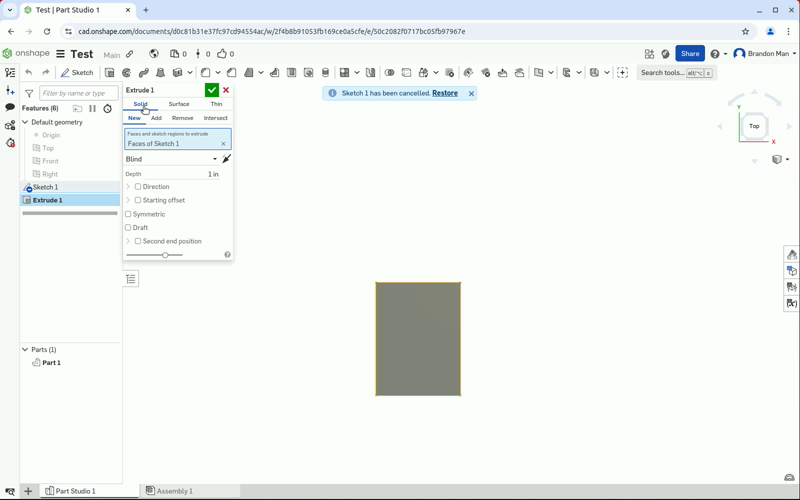
click(143, 106)
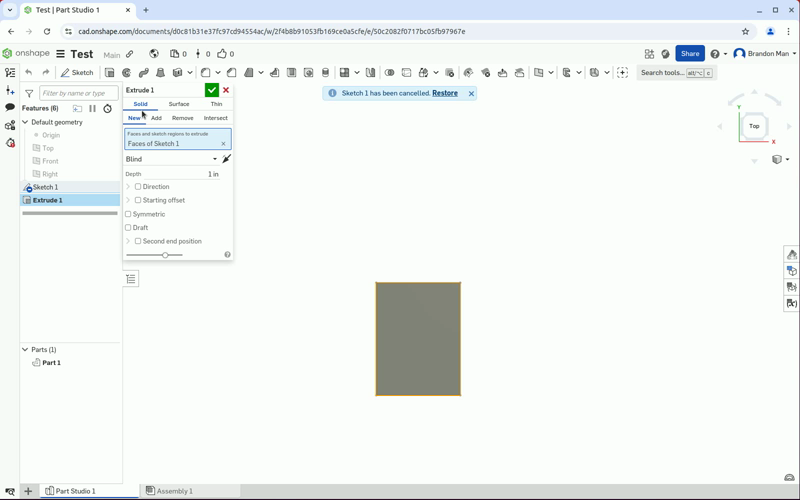
mouse_move(137, 120)
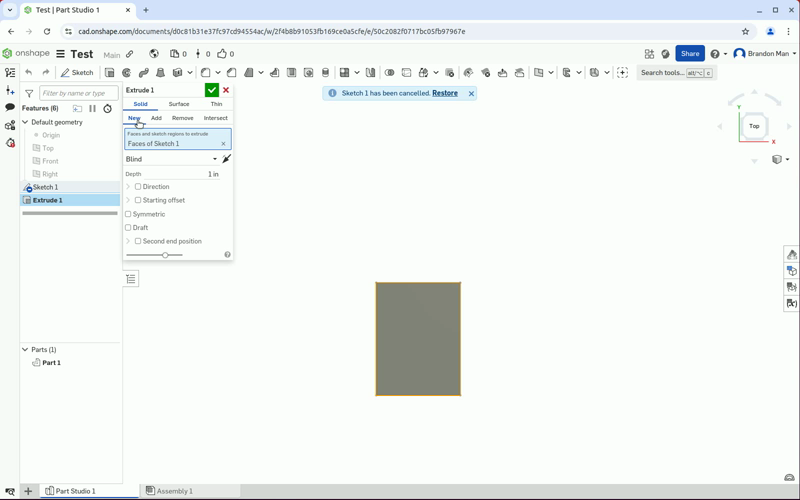
click(137, 120)
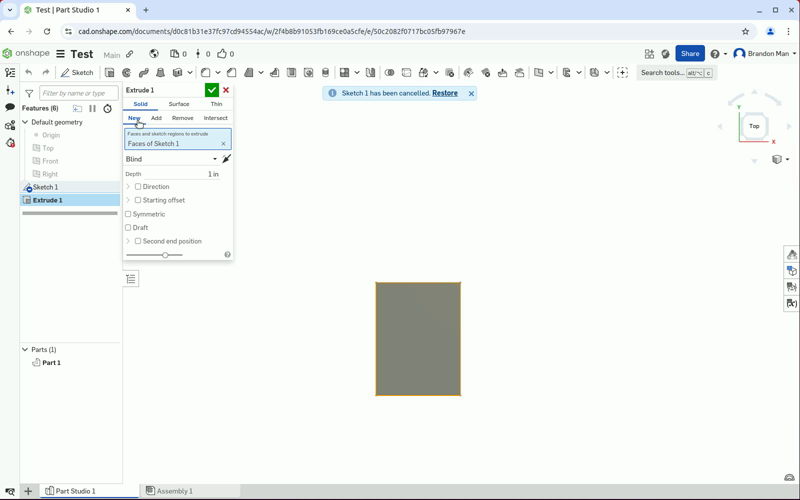
key(tab, 4)
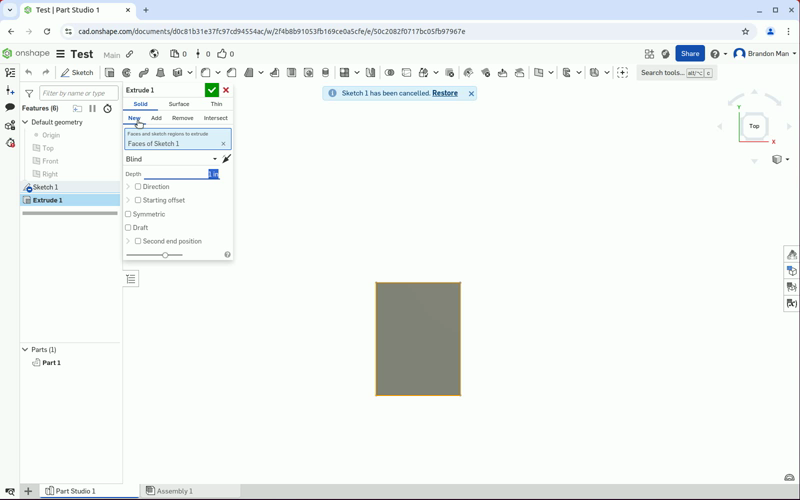
text(-0.241)
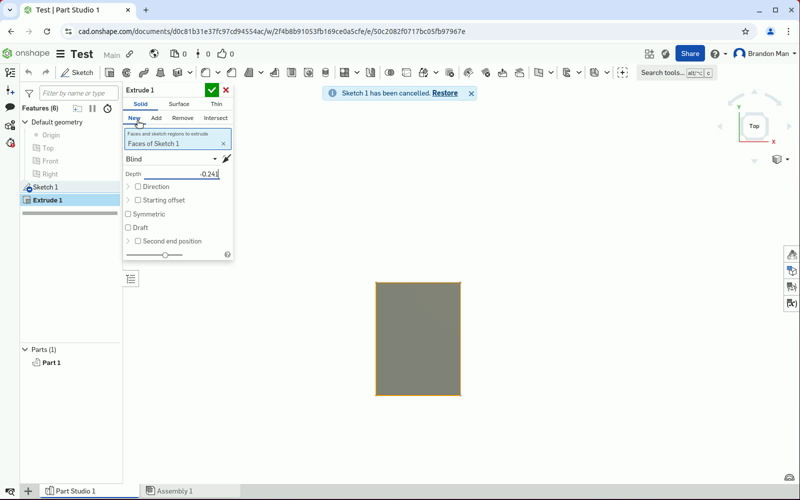
key(enter)
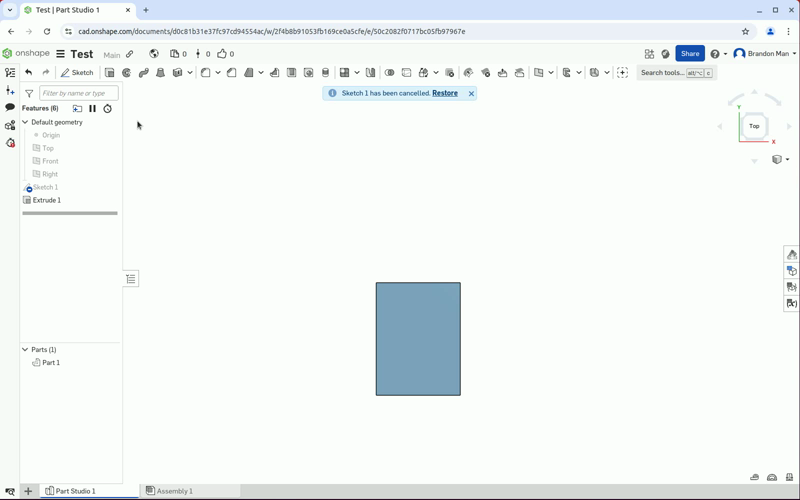
key(shift+h)
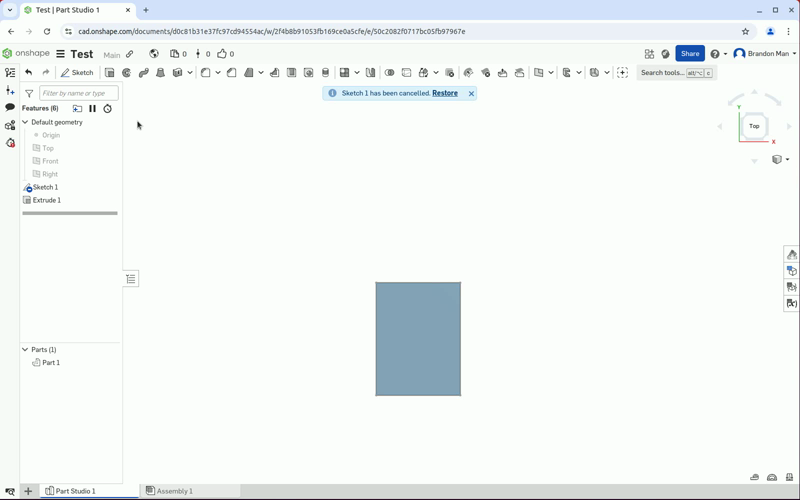
key(shift+h)
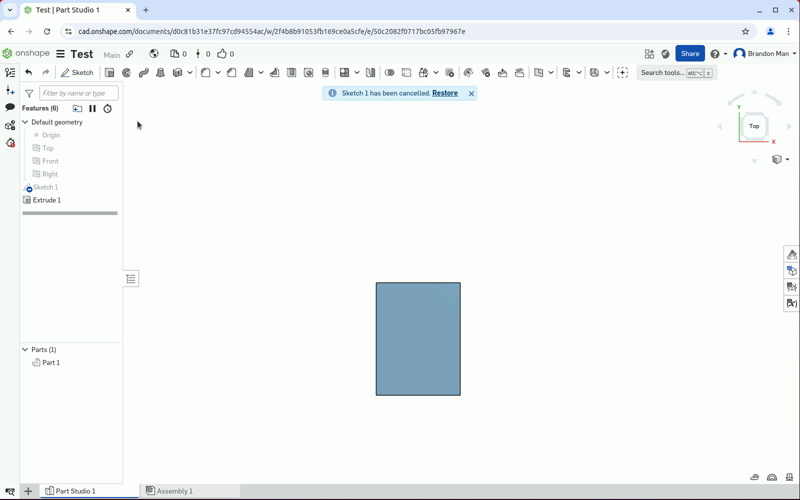
mouse_move(73, 189)
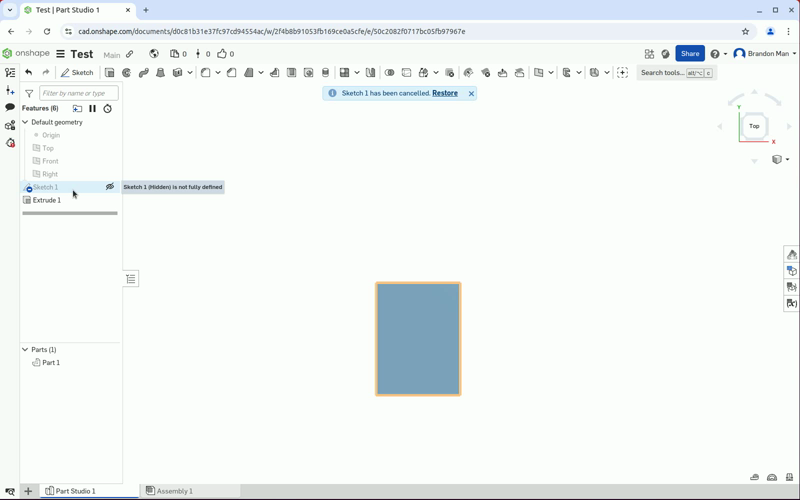
click(73, 189)
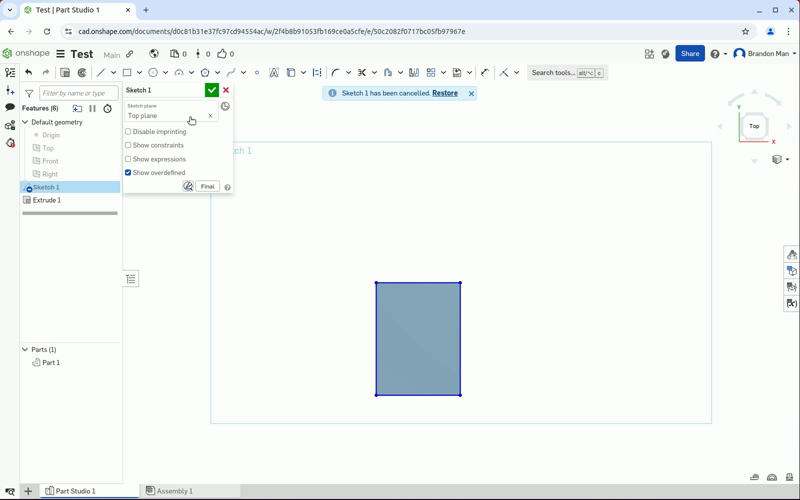
mouse_move(229, 92)
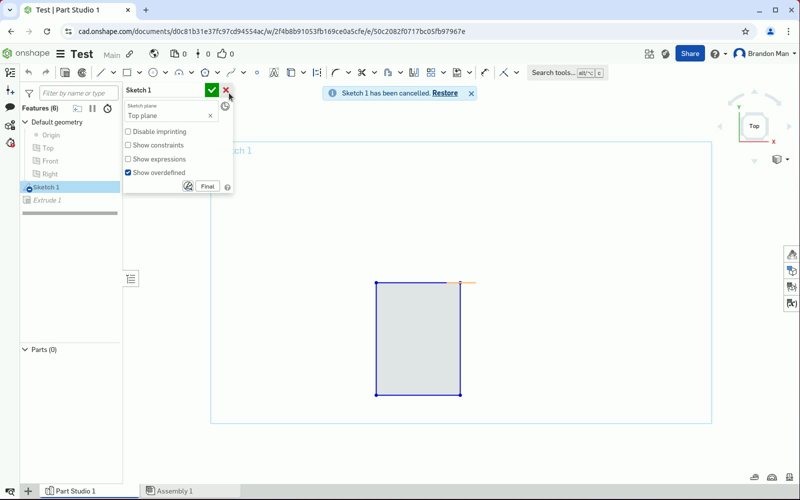
click(229, 92)
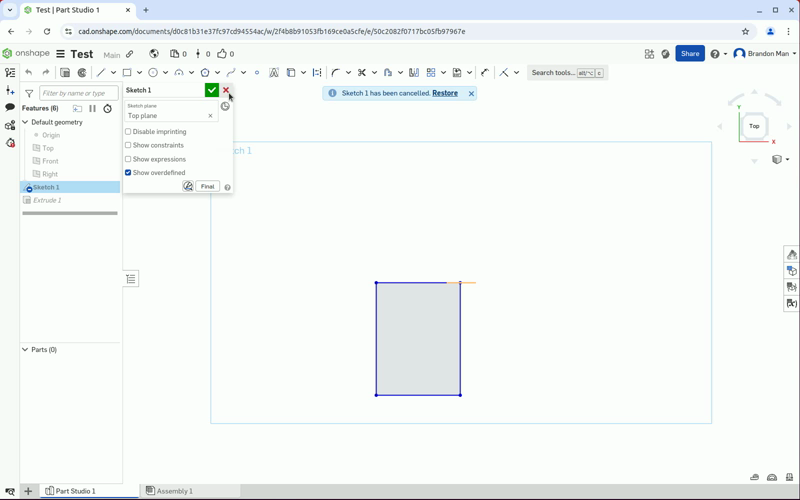
key(shift+s)
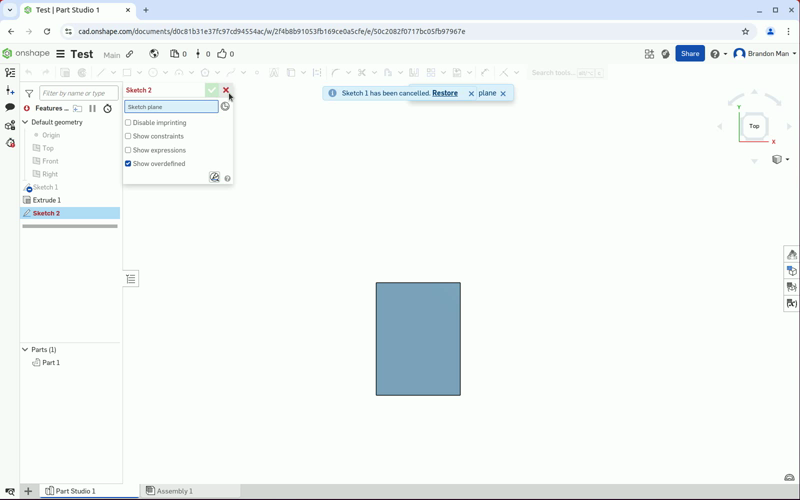
mouse_move(73, 150)
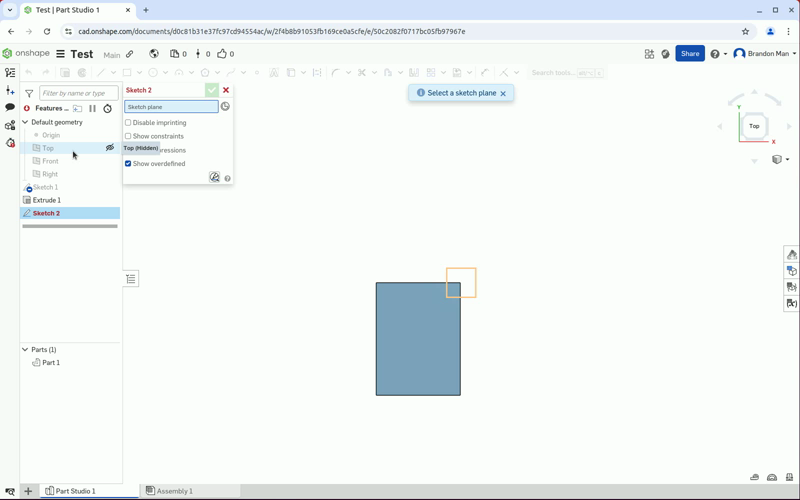
click(73, 150)
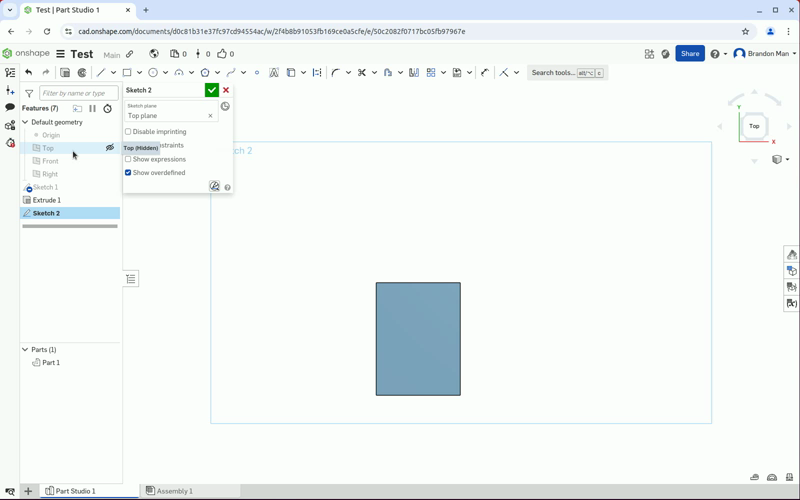
mouse_move(73, 352)
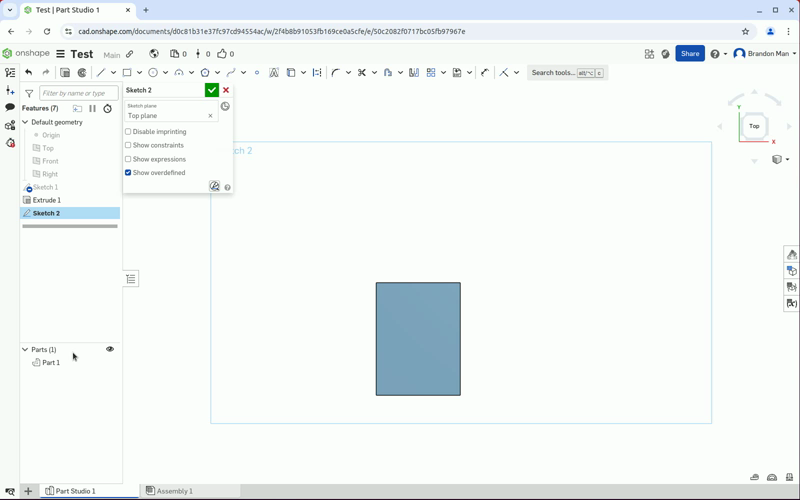
key(y)
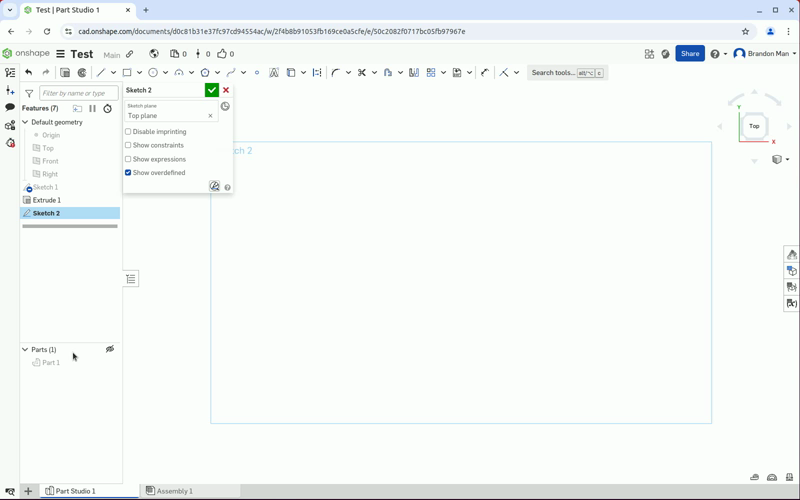
key(l)
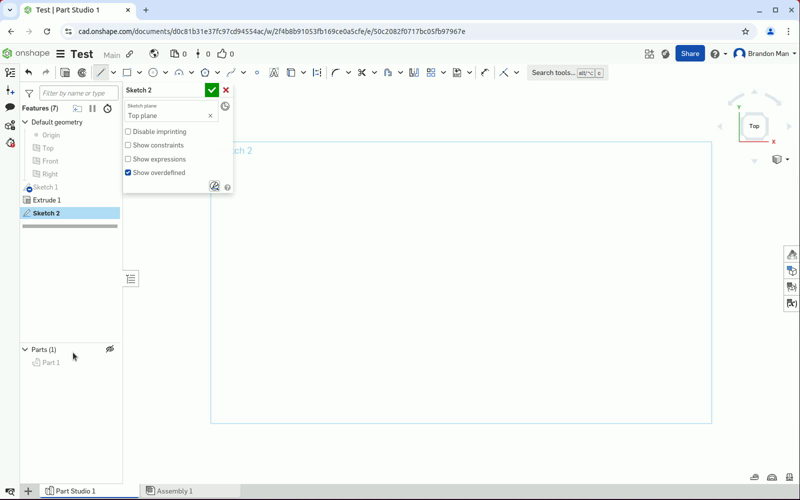
key_down(shift)
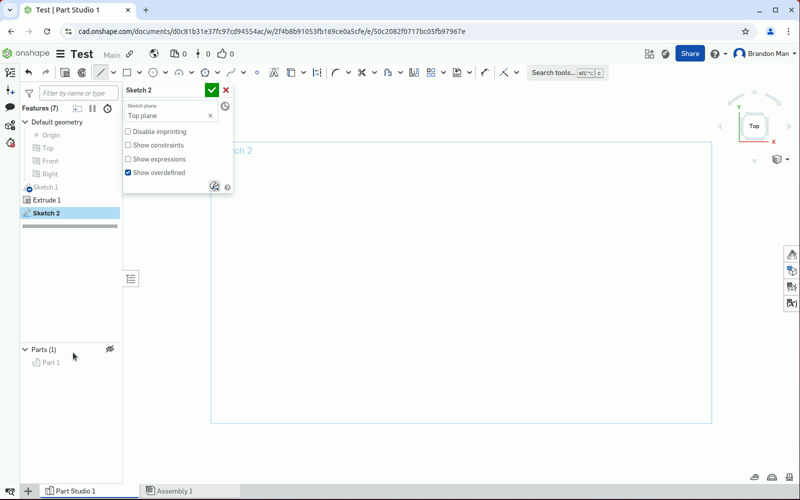
mouse_move(430, 330)
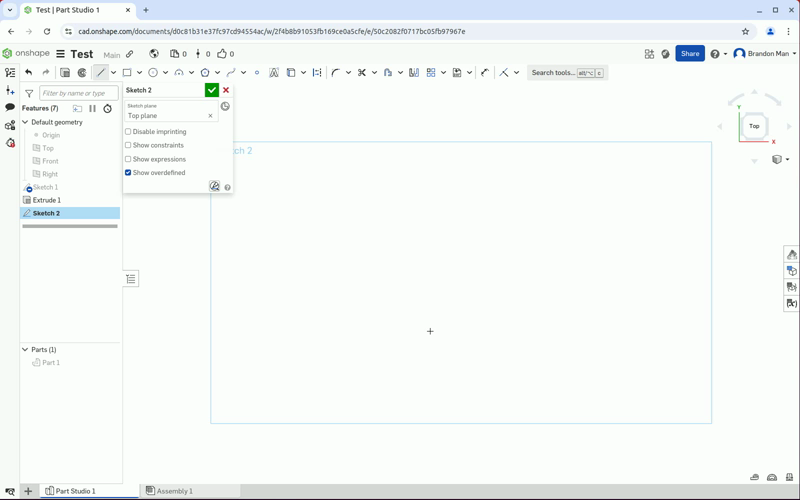
click(430, 330)
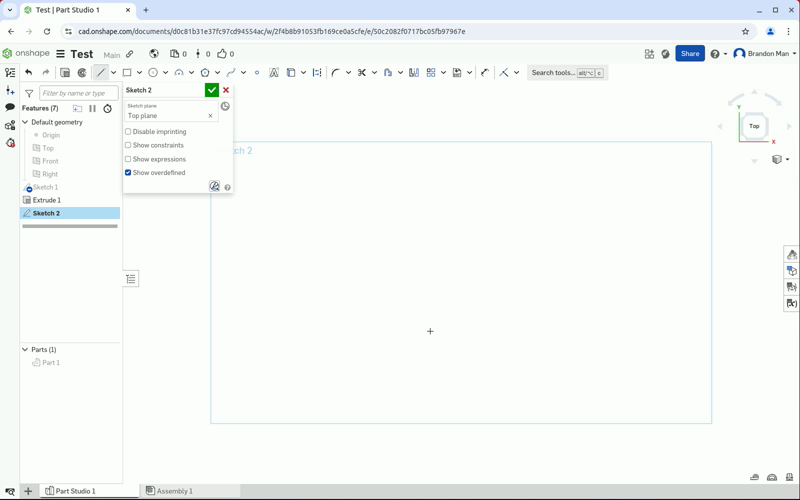
key_up(shift)
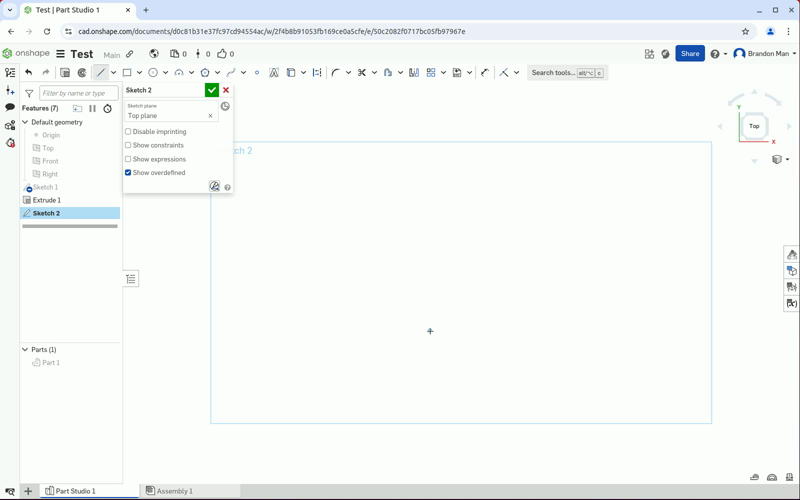
key_down(shift)
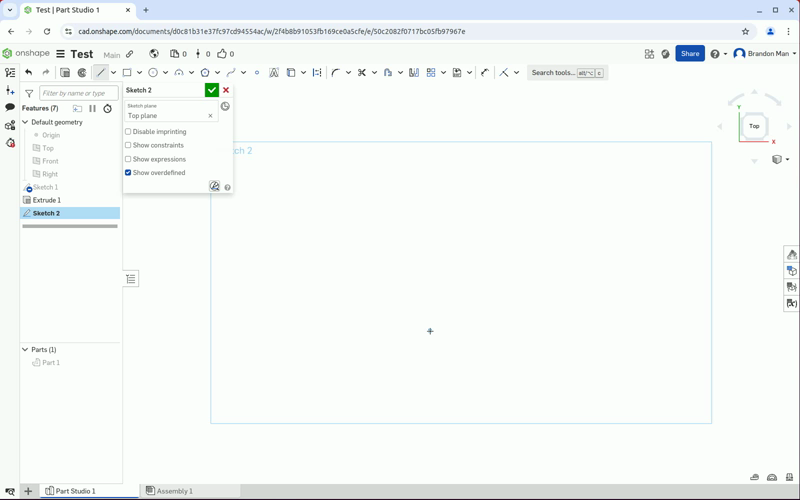
mouse_move(460, 330)
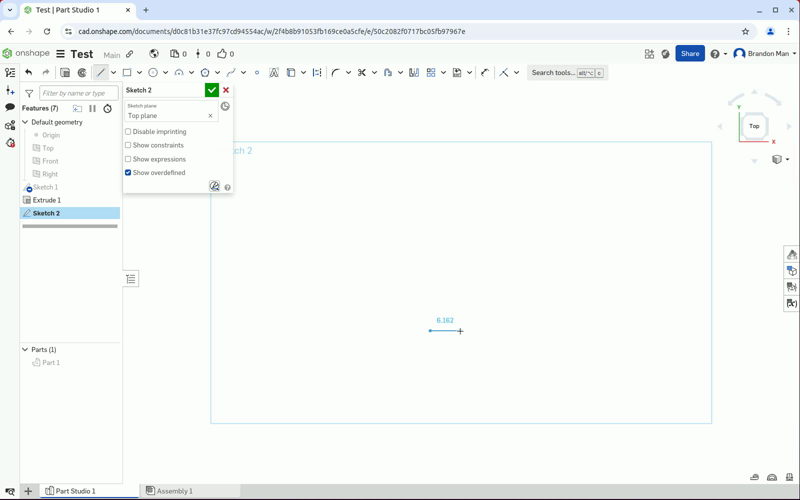
mouse_move(443, 330)
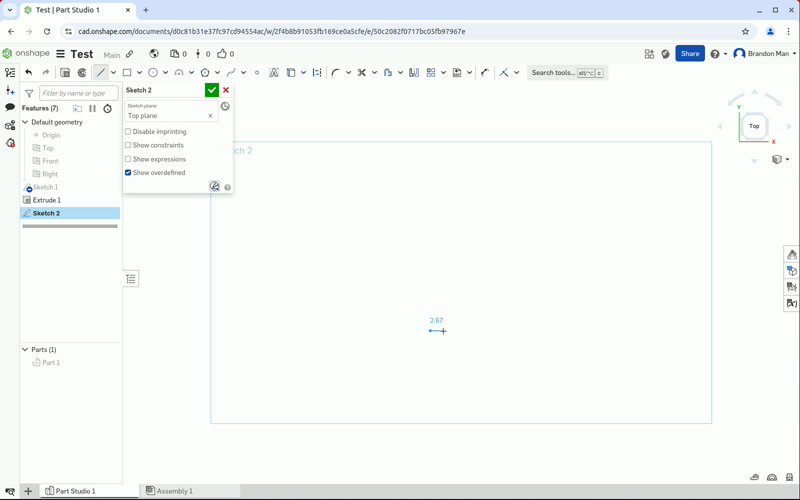
click(443, 330)
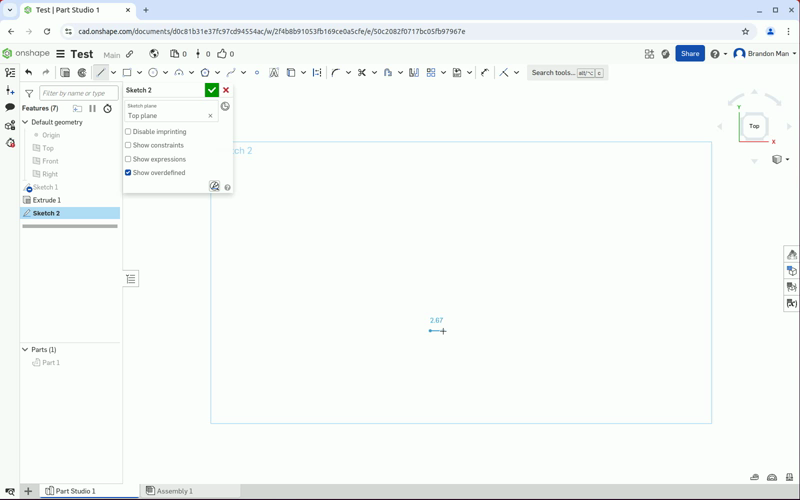
key_up(shift)
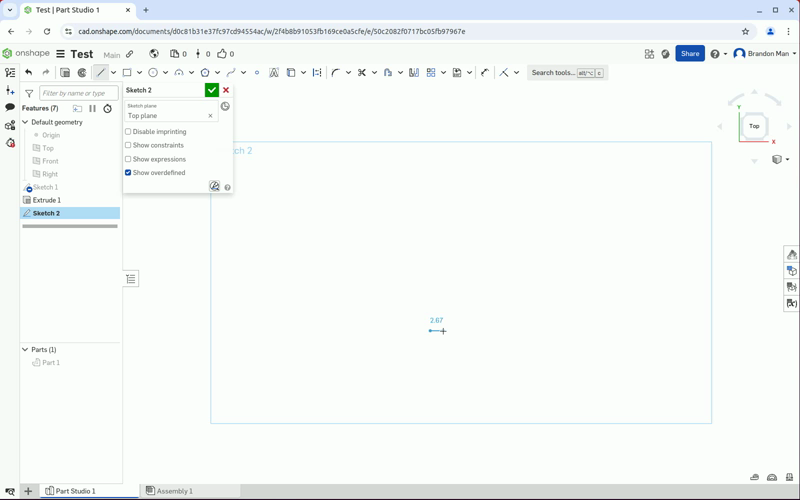
key_down(shift)
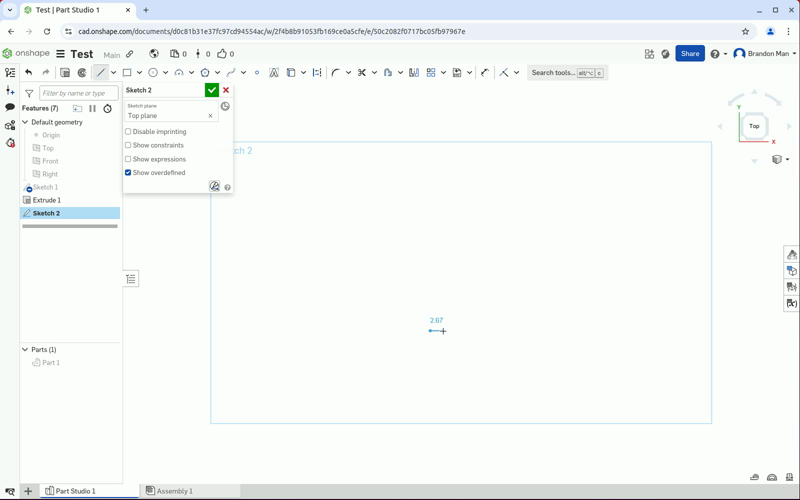
mouse_move(473, 330)
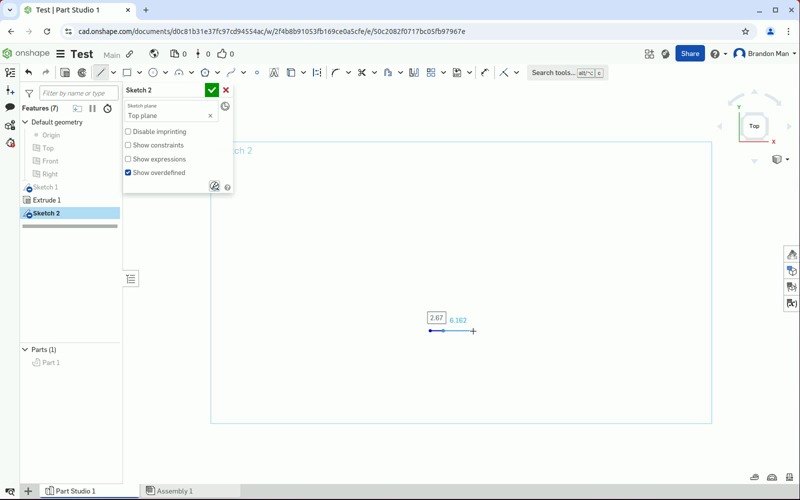
mouse_move(443, 300)
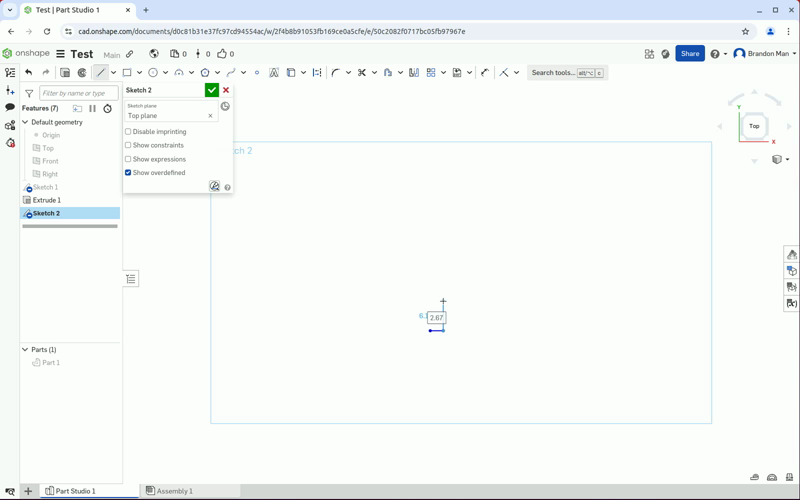
click(443, 300)
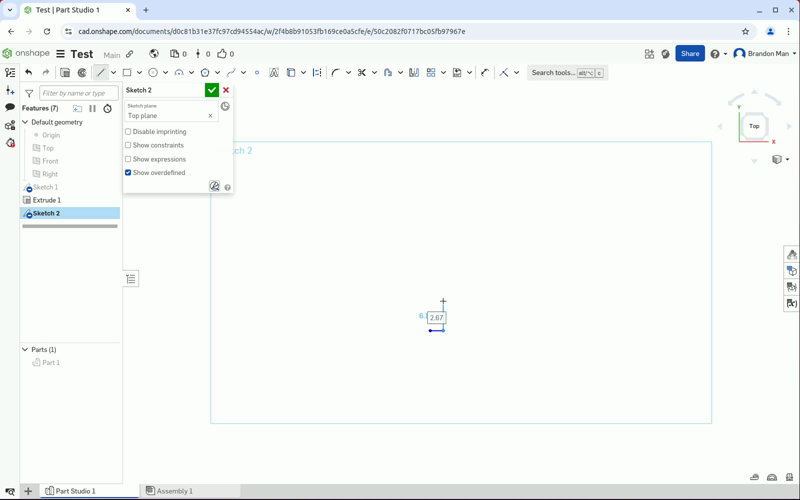
key_up(shift)
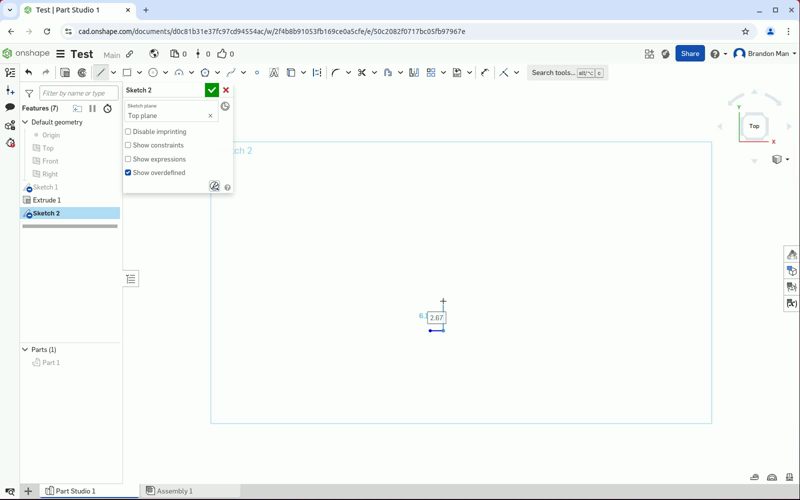
key_down(shift)
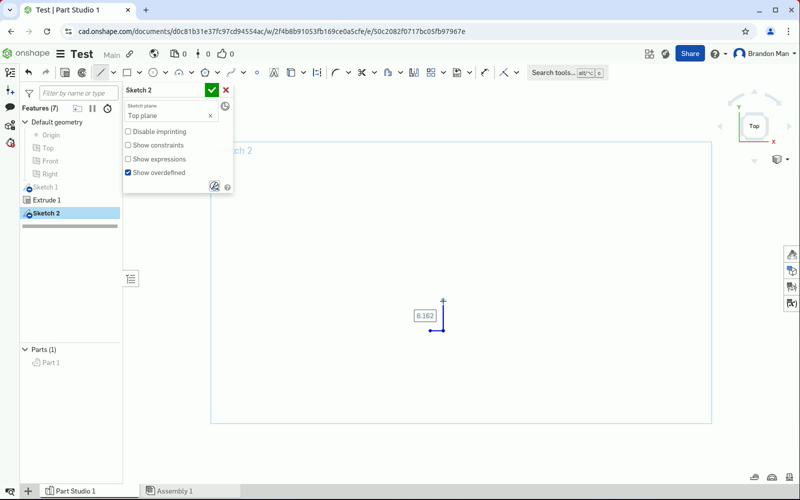
mouse_move(473, 300)
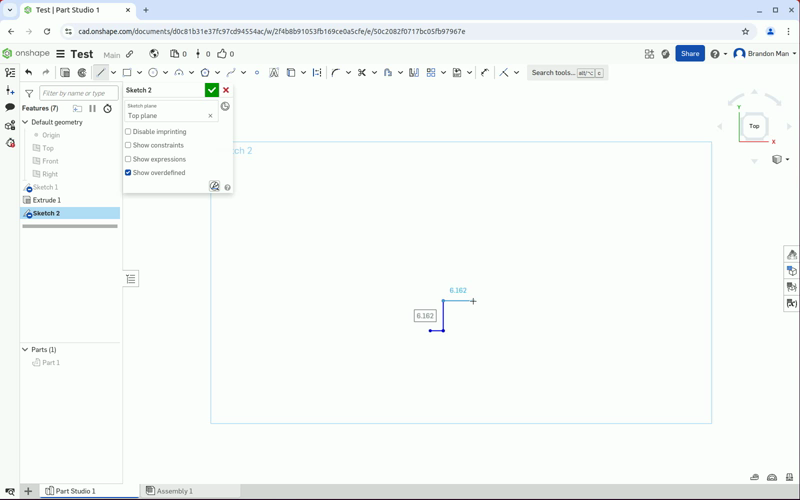
mouse_move(430, 300)
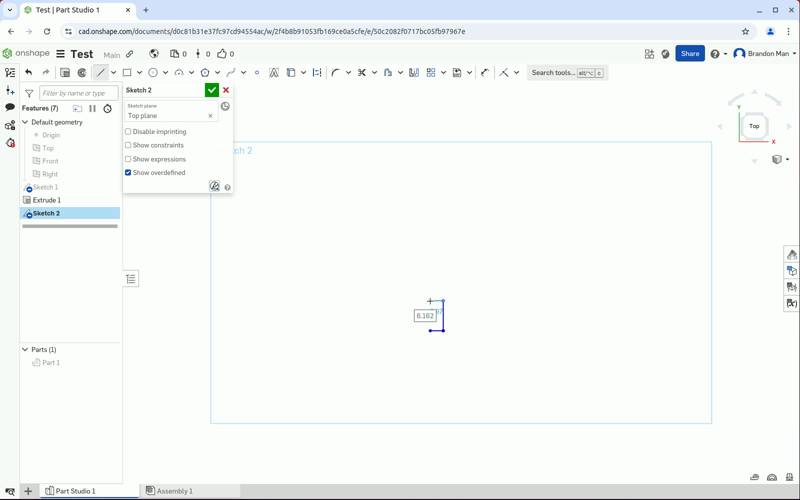
click(430, 300)
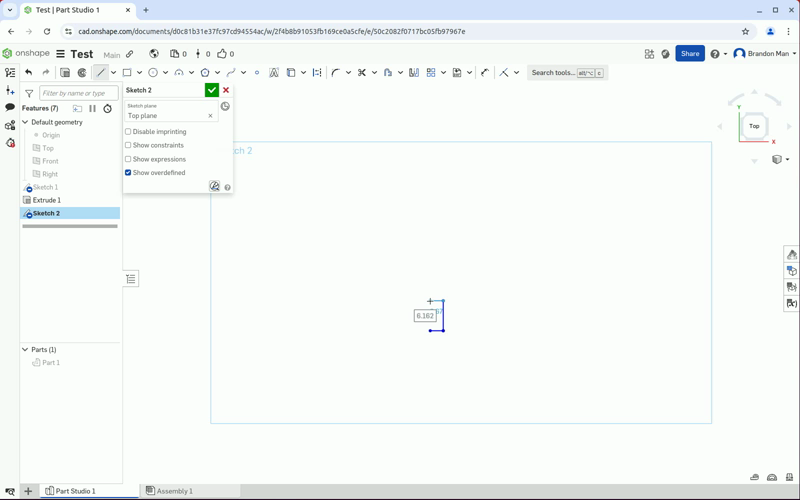
key_up(shift)
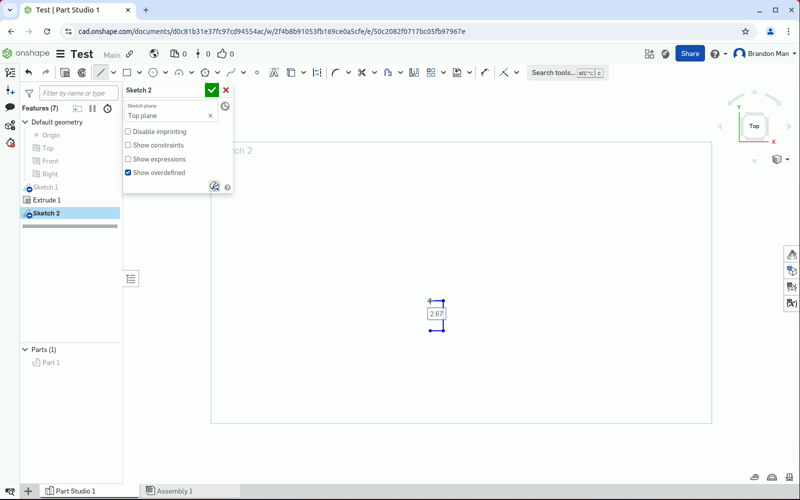
mouse_move(460, 300)
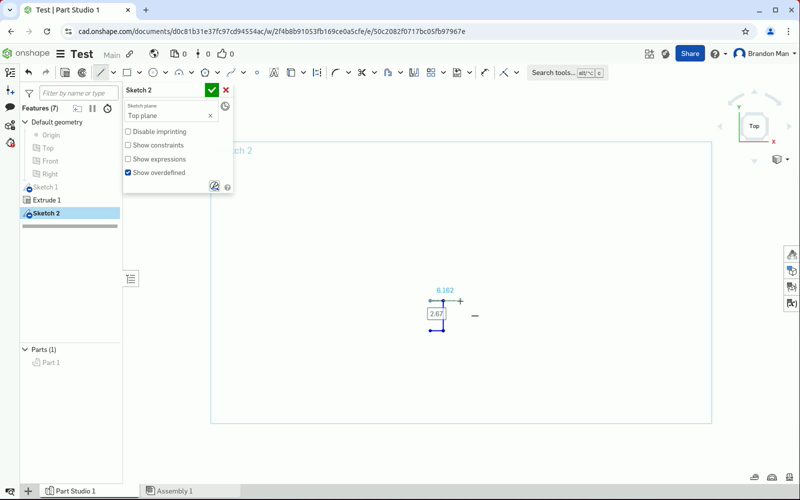
key_down(shift)
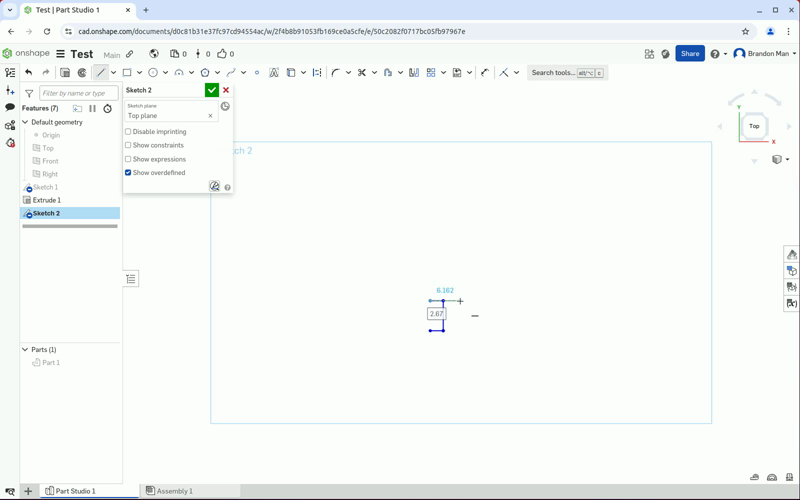
mouse_move(430, 330)
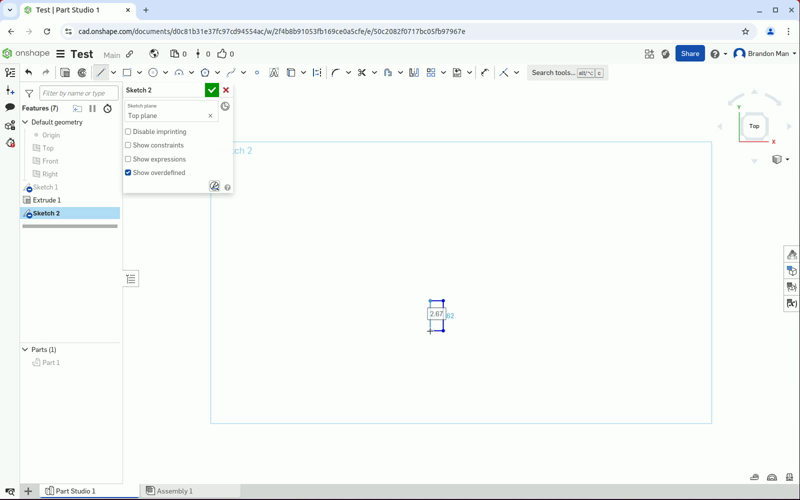
key_up(shift)
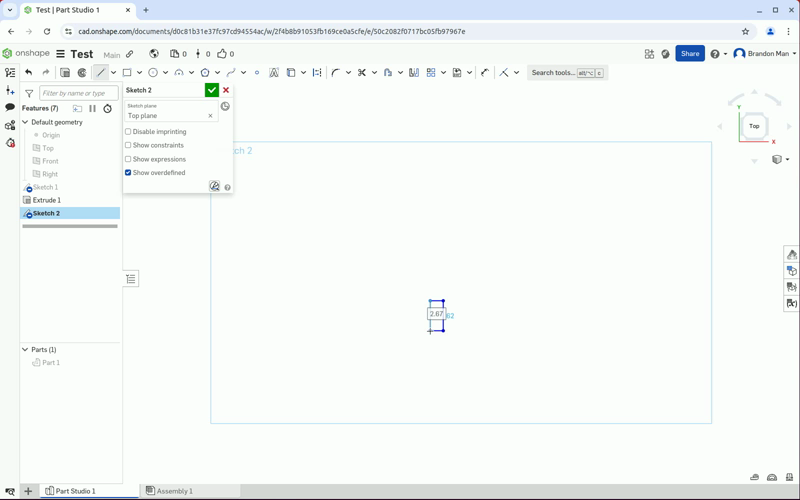
click(430, 330)
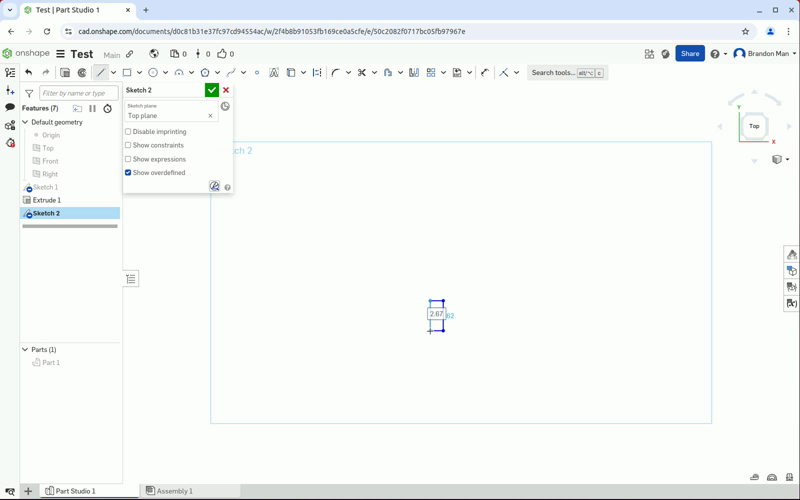
key(esc)
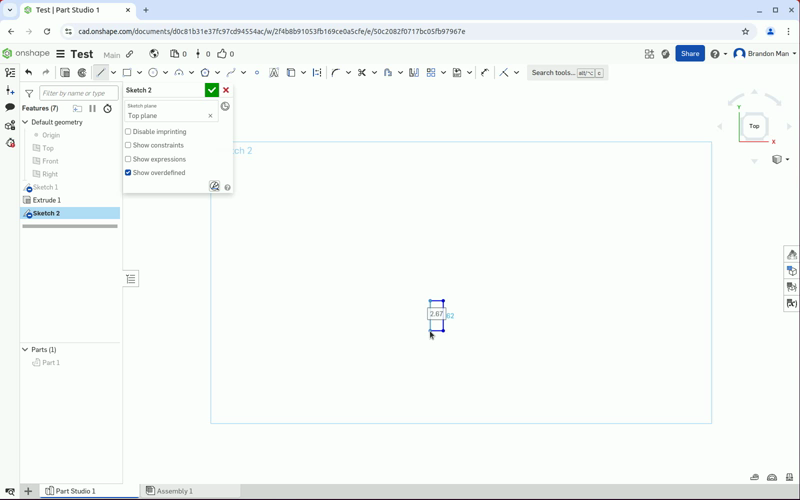
mouse_move(435, 314)
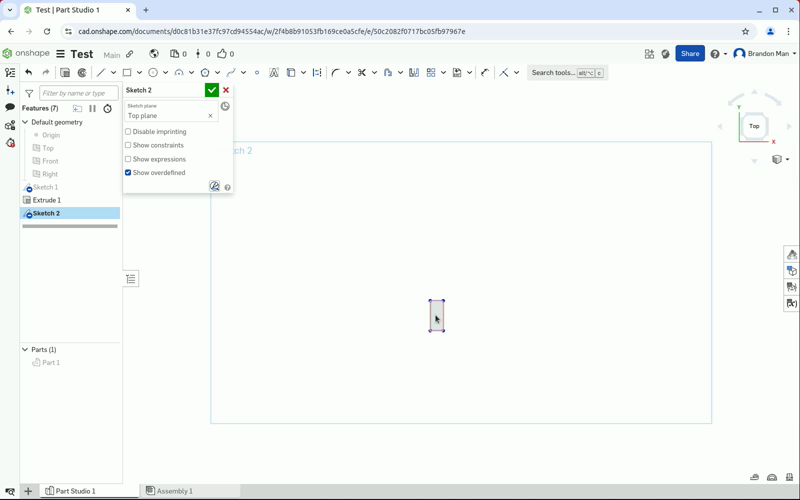
scroll(6)
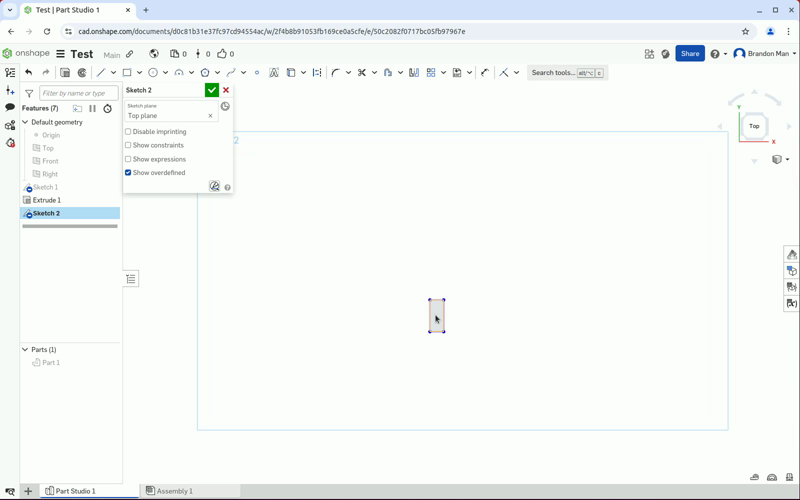
scroll(6)
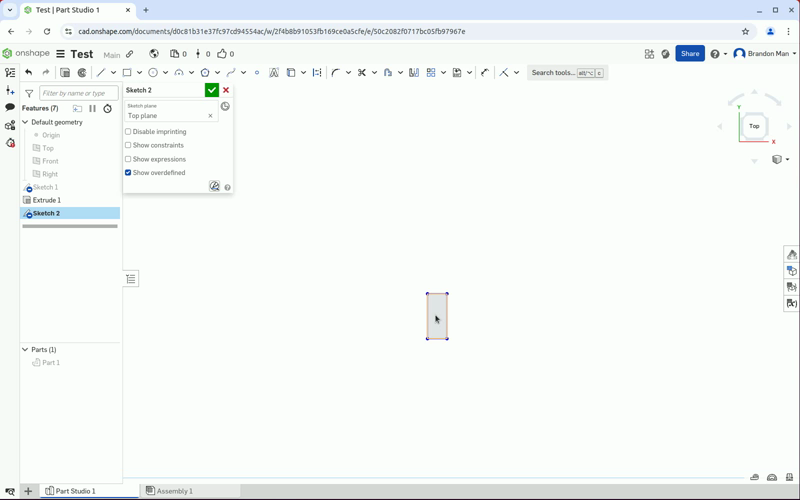
scroll(6)
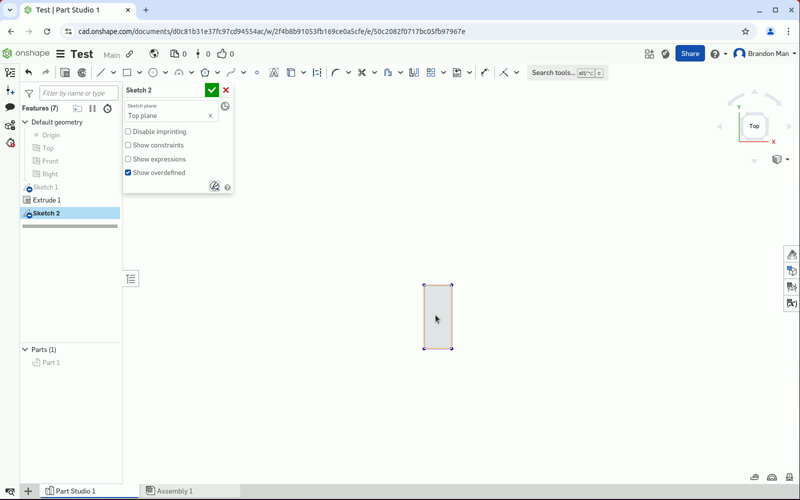
scroll(6)
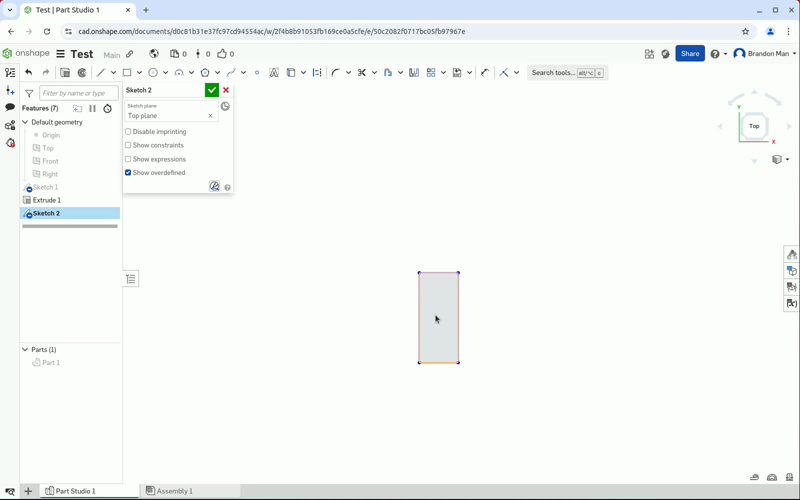
scroll(6)
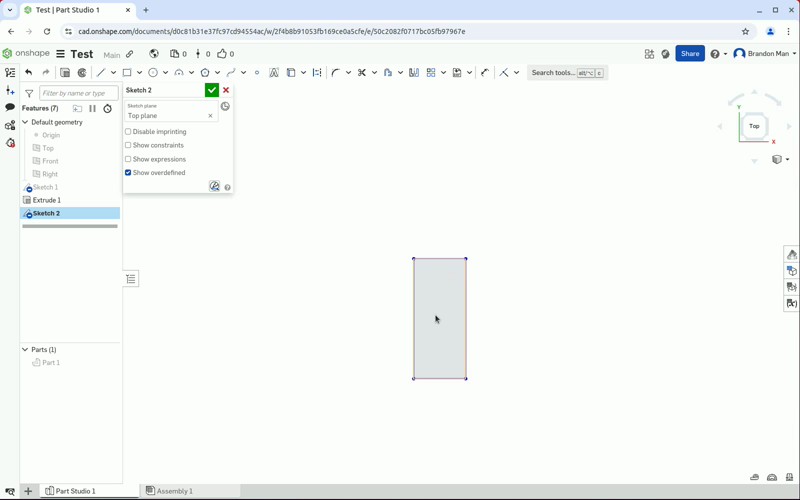
scroll(6)
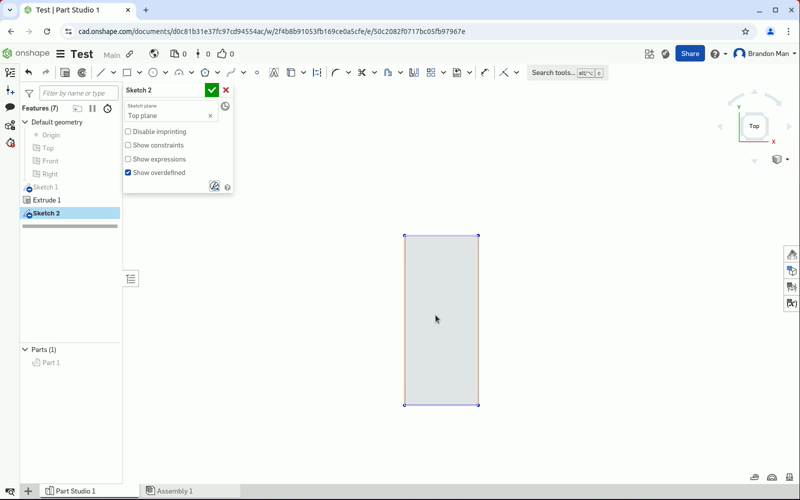
scroll(6)
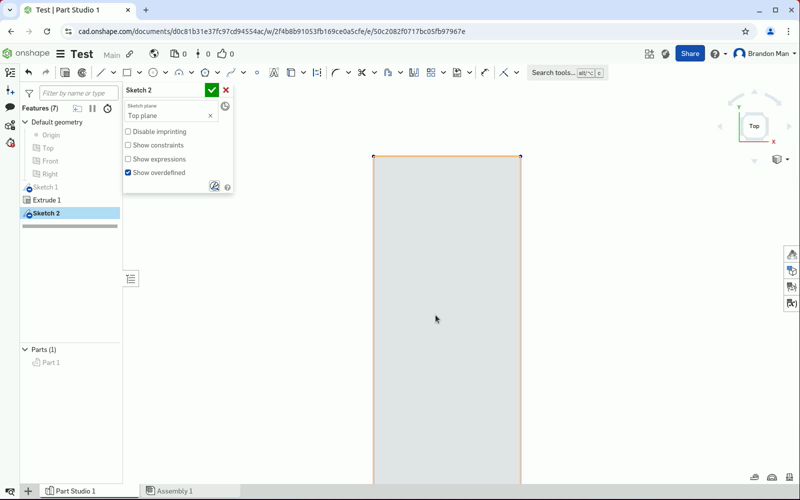
click(435, 314)
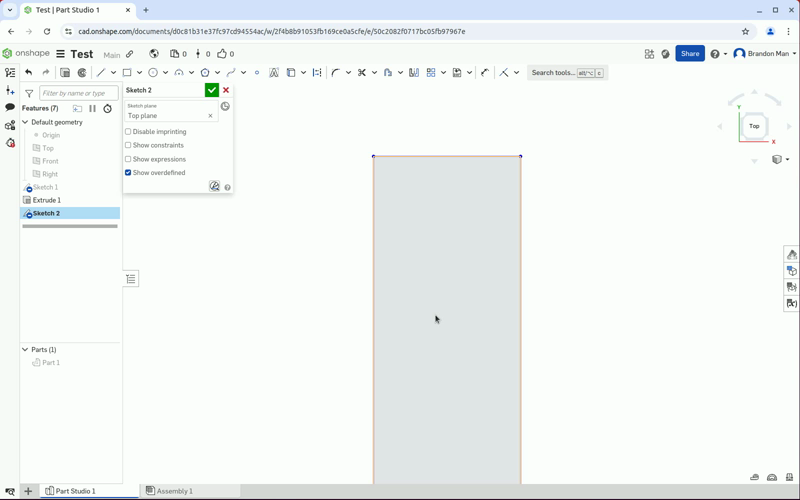
scroll(-6)
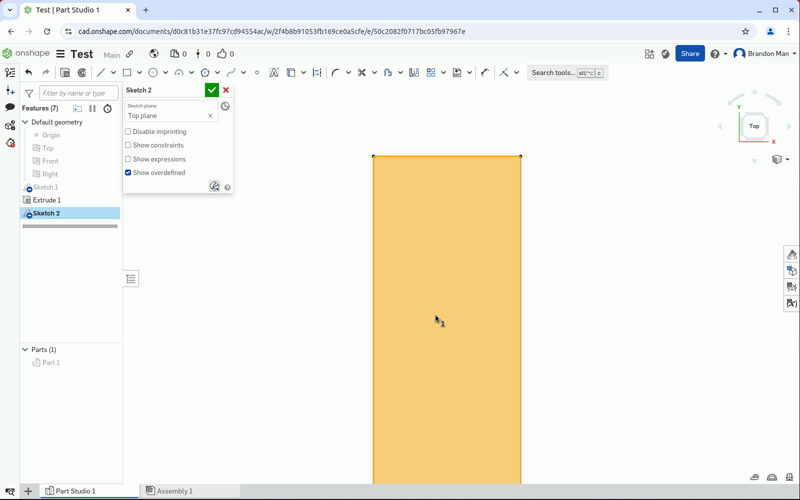
scroll(-6)
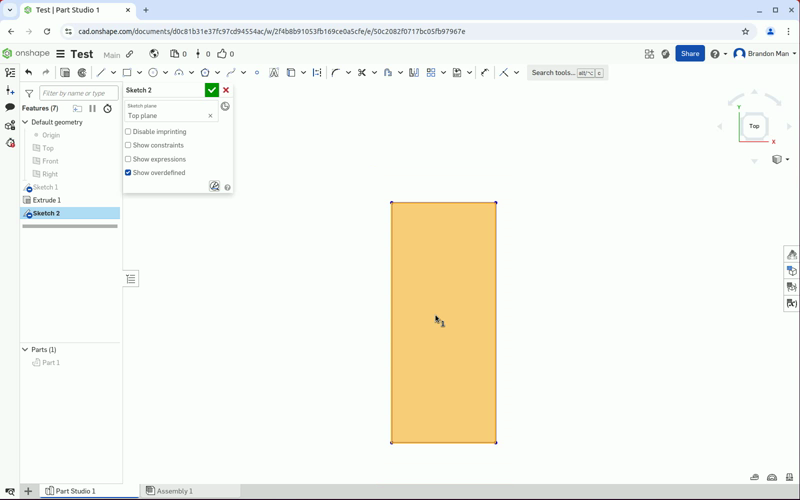
scroll(-6)
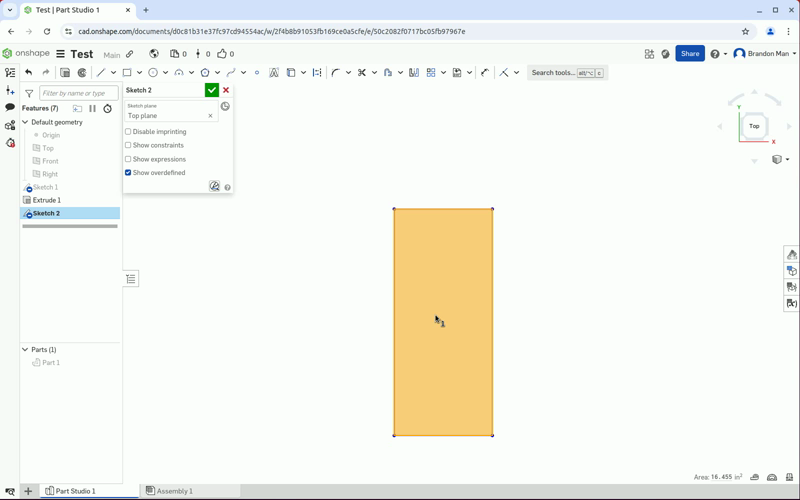
scroll(-6)
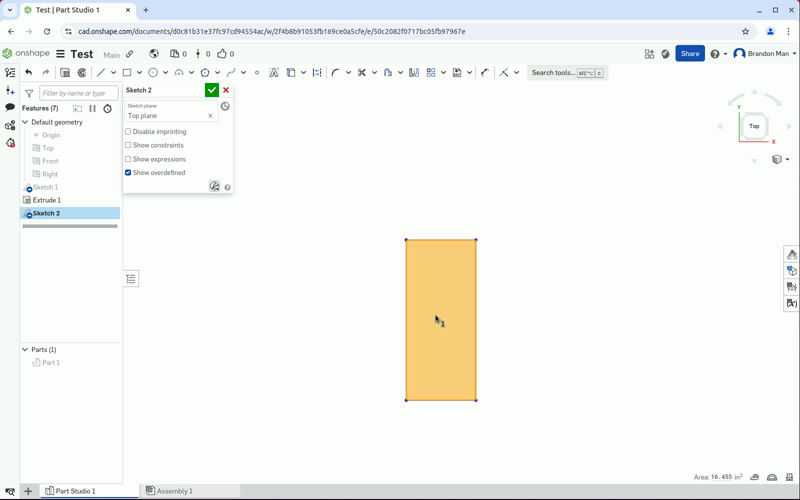
scroll(-6)
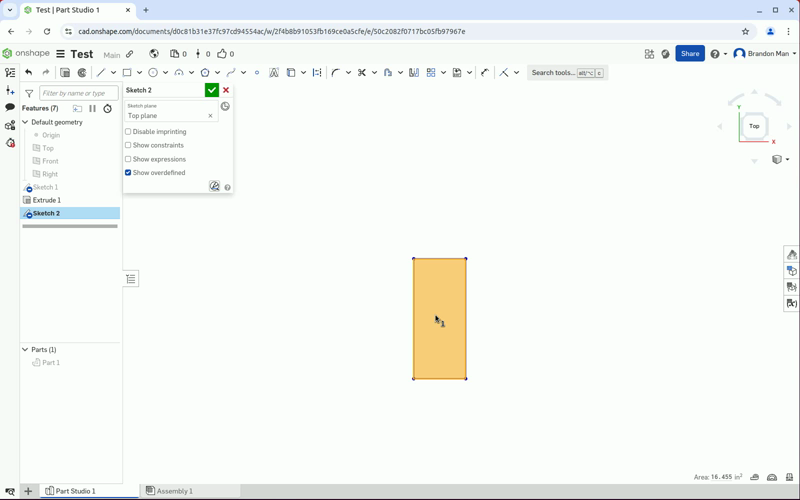
scroll(-6)
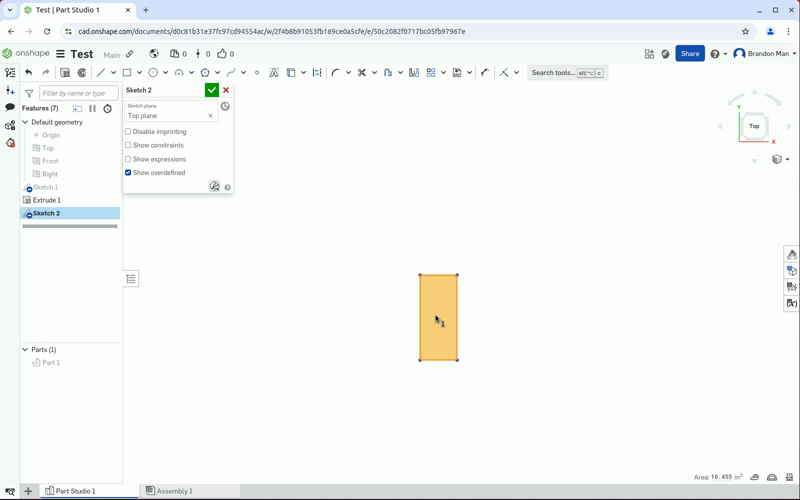
scroll(-6)
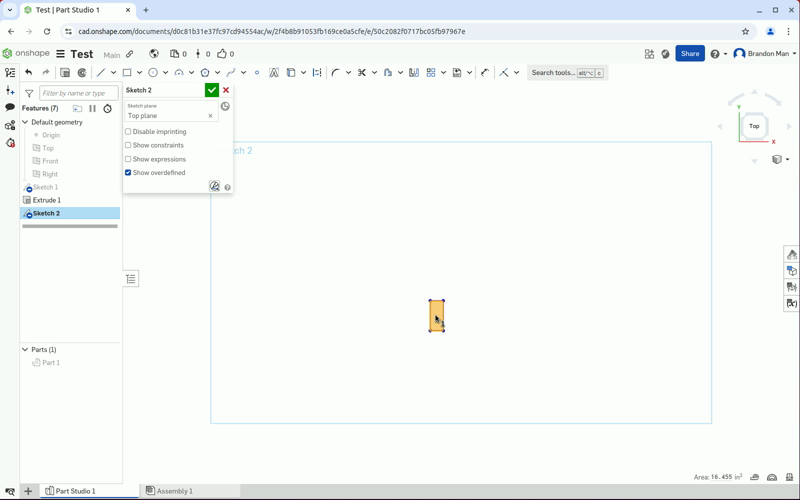
mouse_move(73, 352)
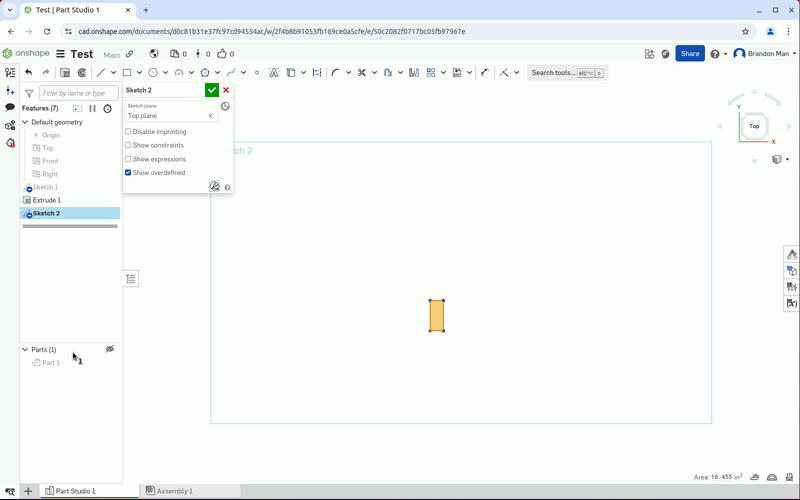
key(shift+y)
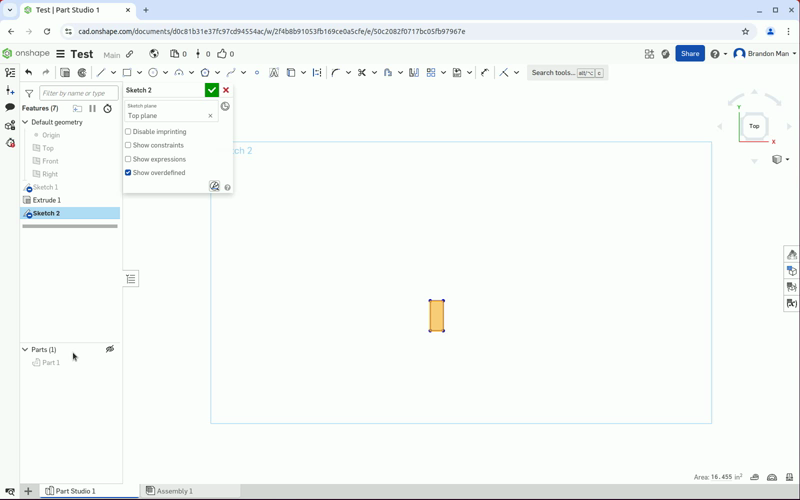
key(shift+e)
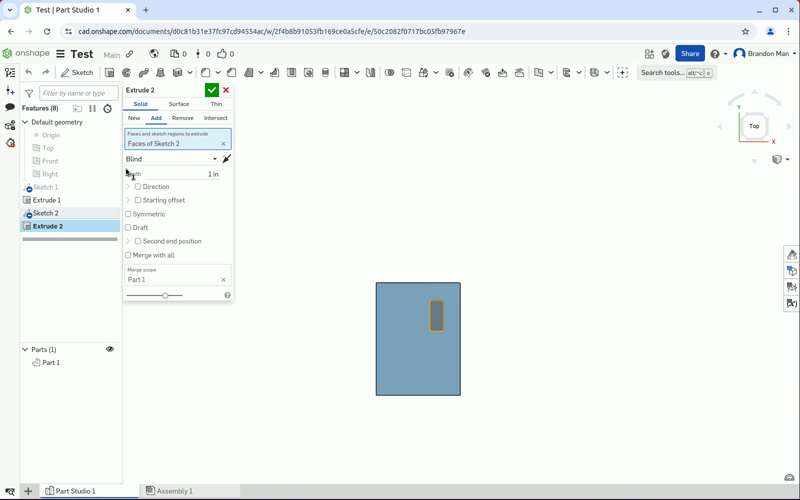
mouse_move(143, 106)
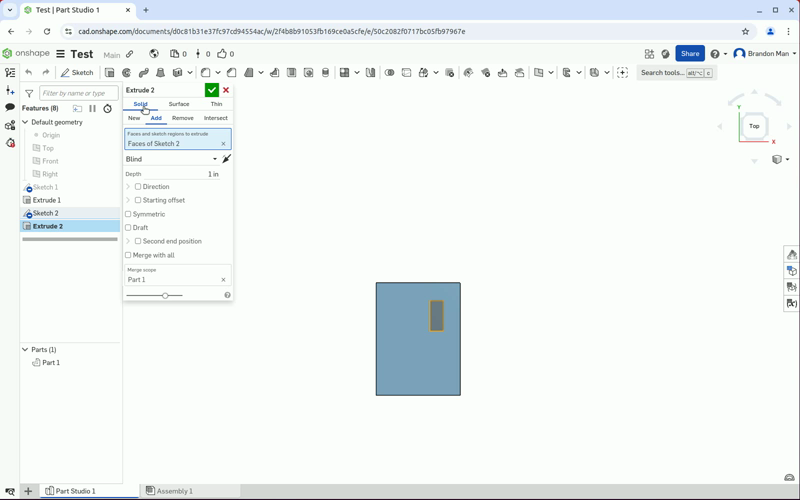
click(143, 106)
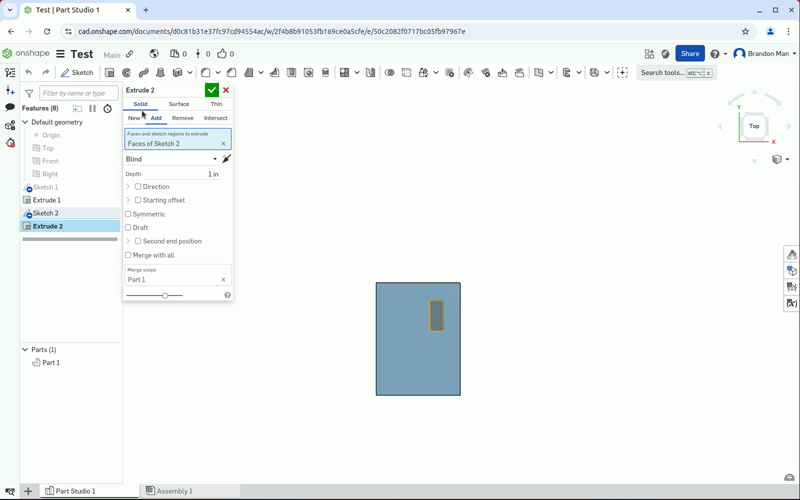
mouse_move(137, 120)
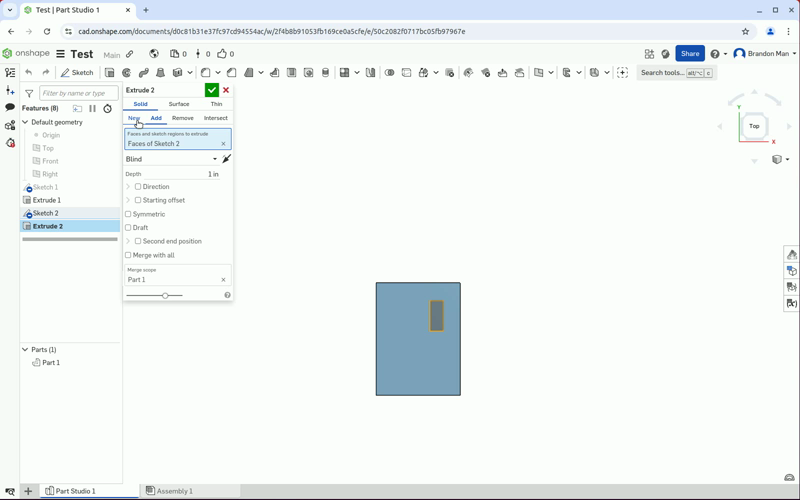
click(137, 120)
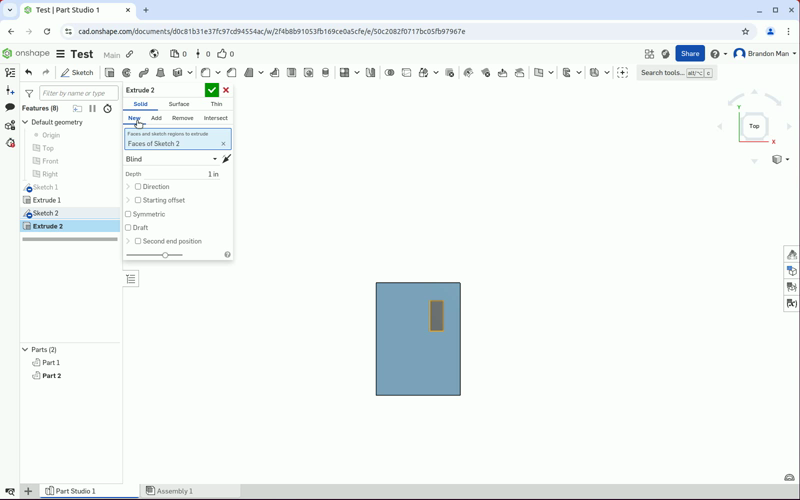
key(tab, 4)
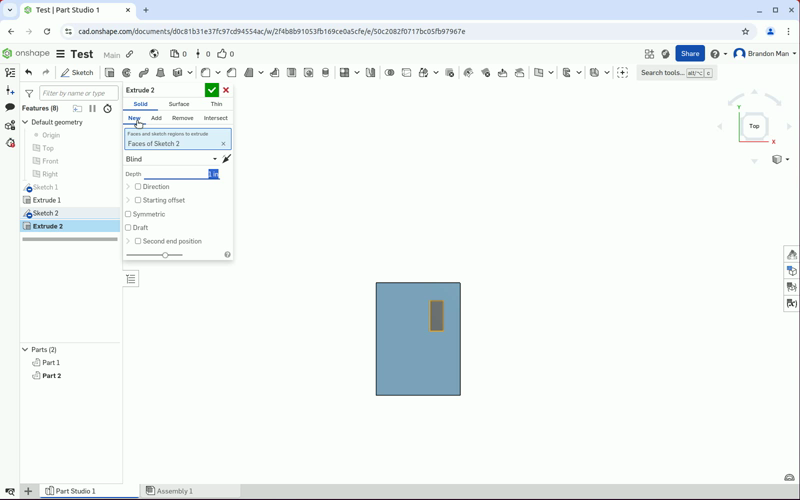
text(2.648)
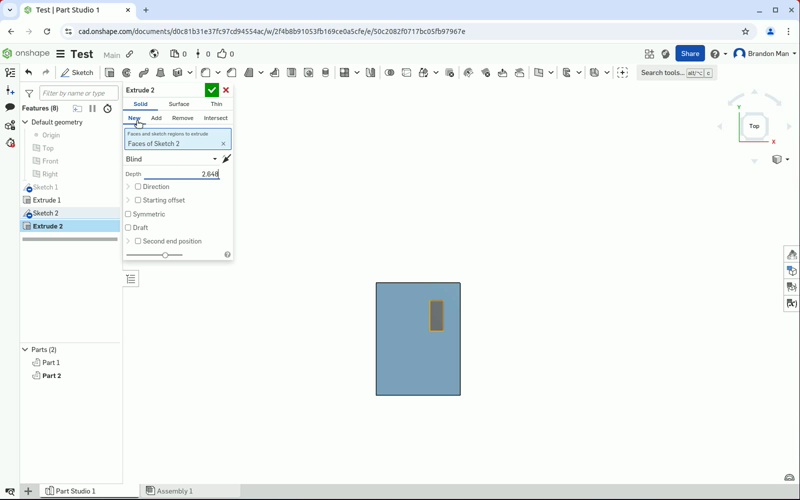
key(enter)
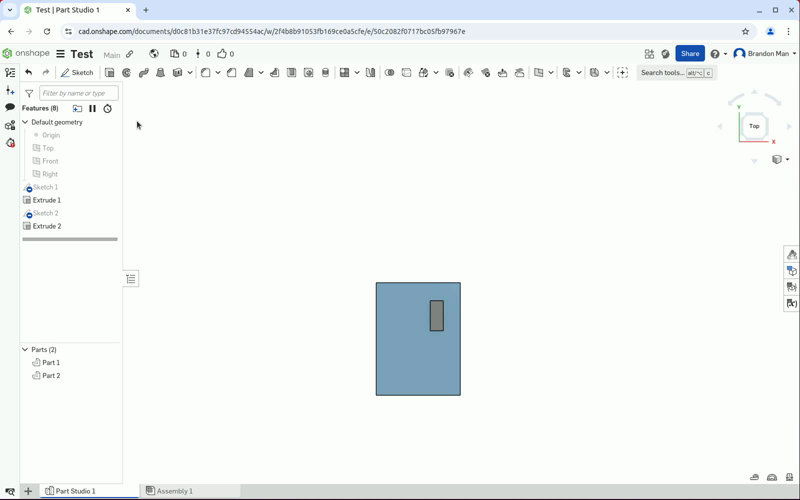
key(shift+h)
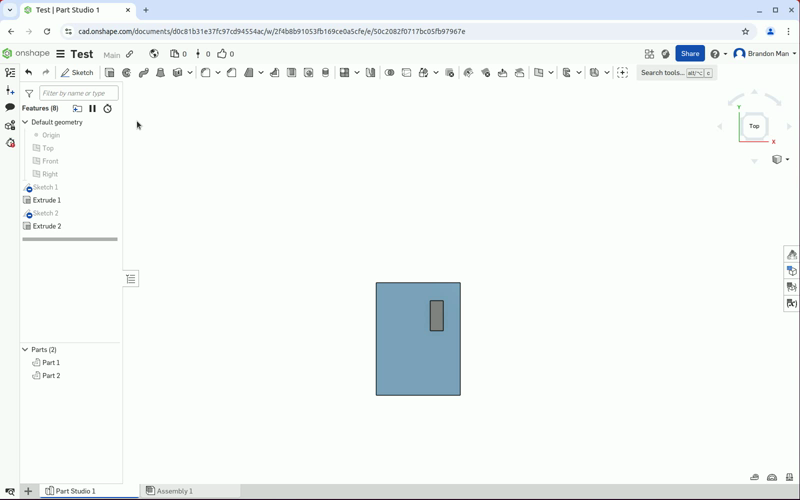
key(shift+h)
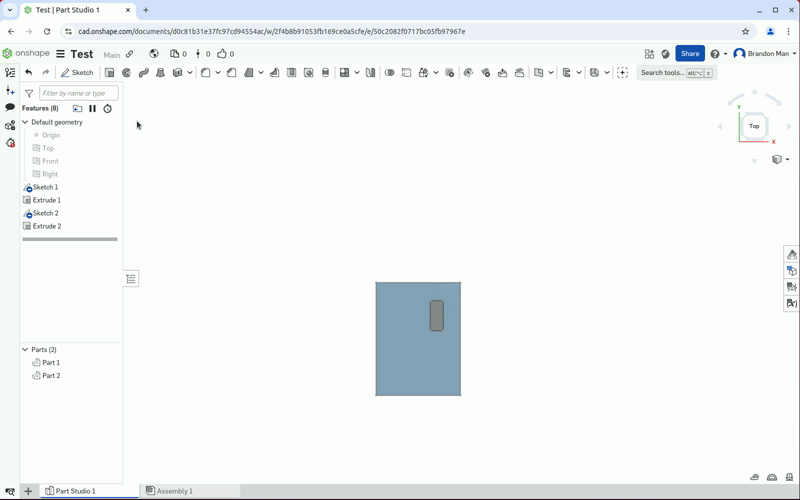
key(shift+7)
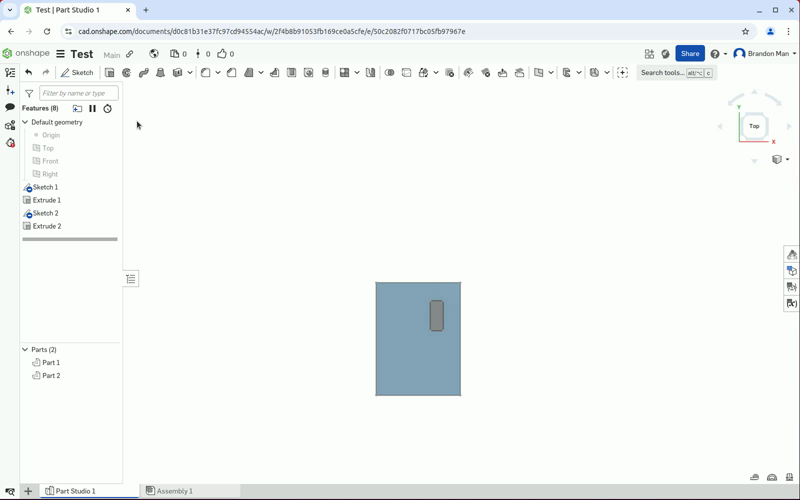
key(up, 3)
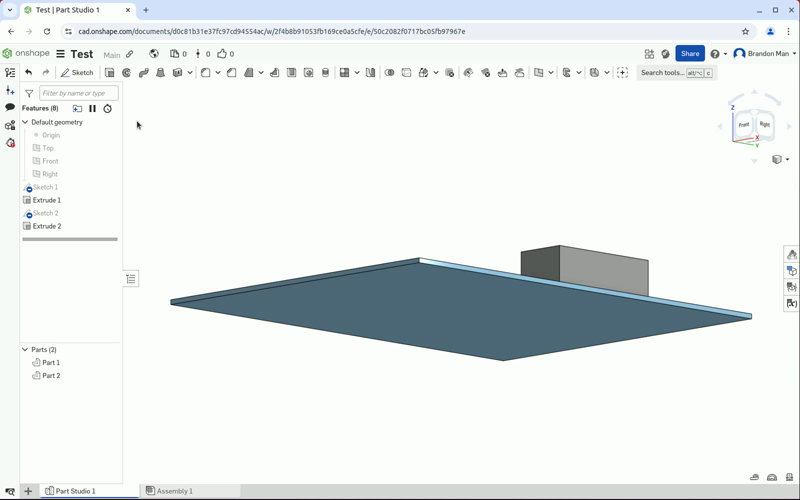
key(left, 3)
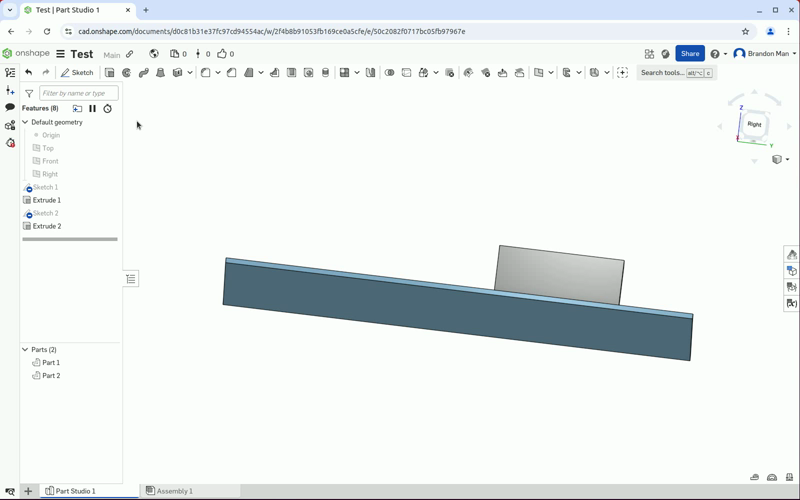
key(right, 3)
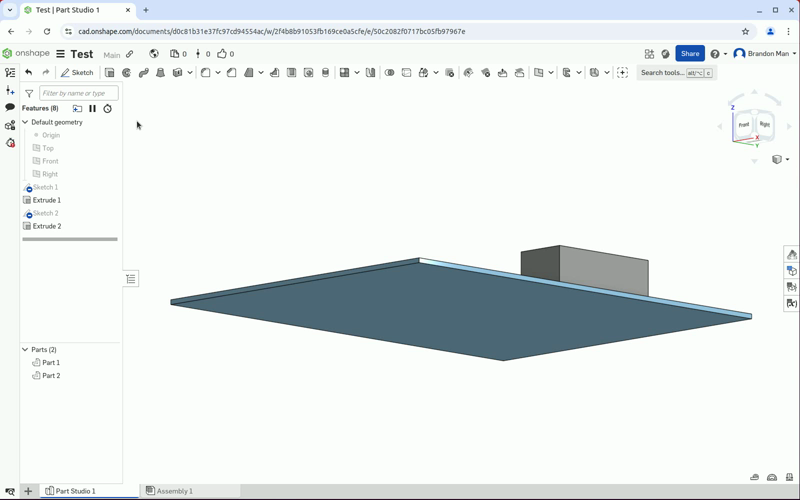
key(down, 3)
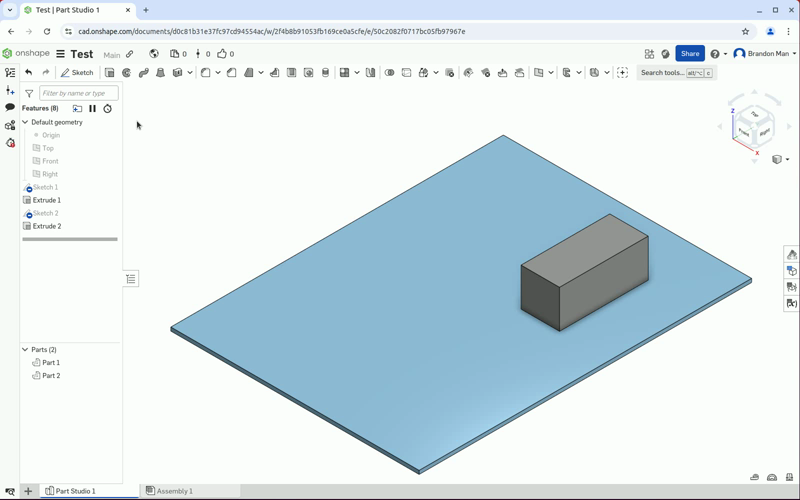
mouse_move(73, 189)
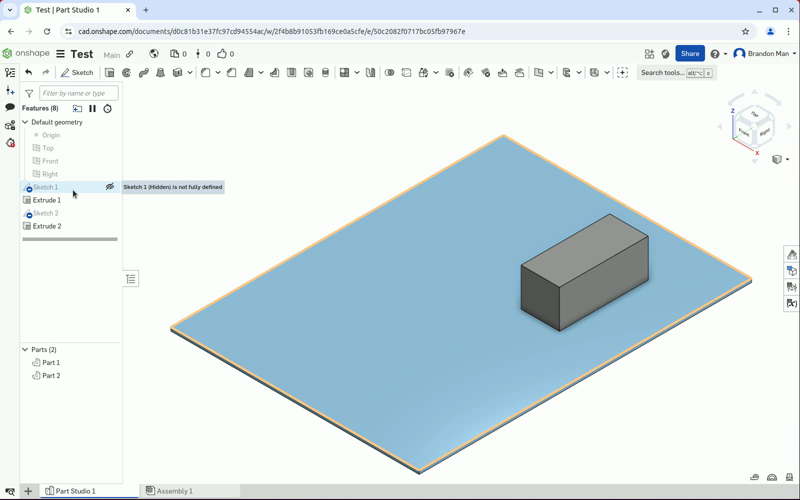
click(73, 189)